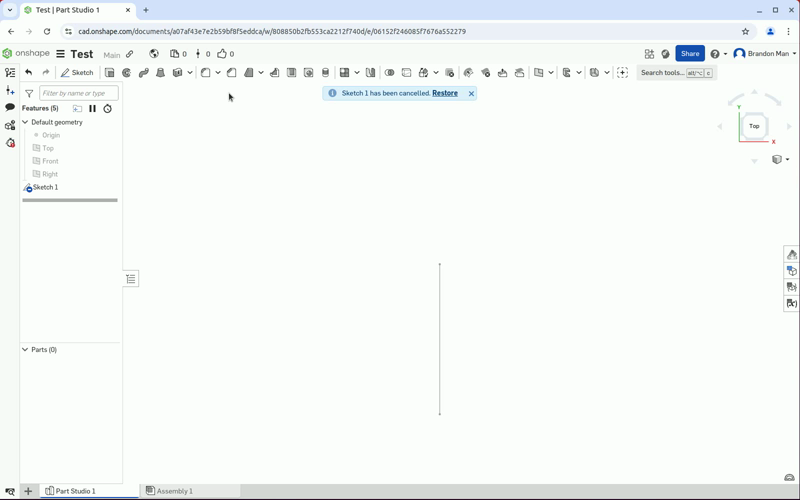
key(shift+h)
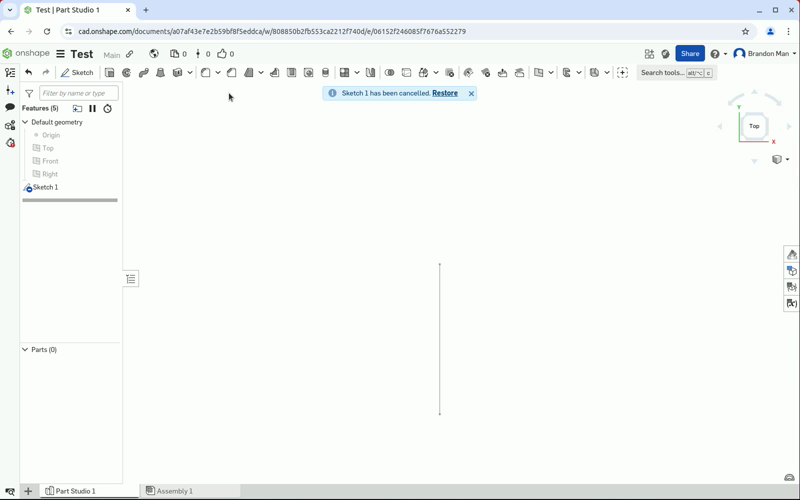
key(shift+s)
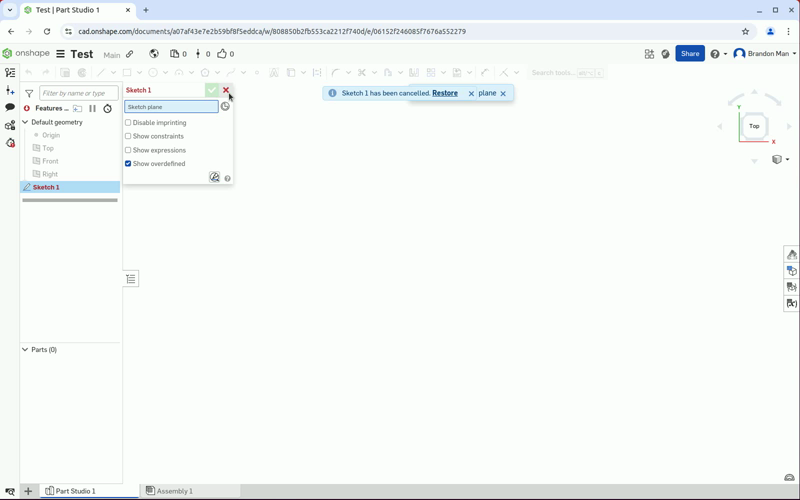
mouse_move(73, 150)
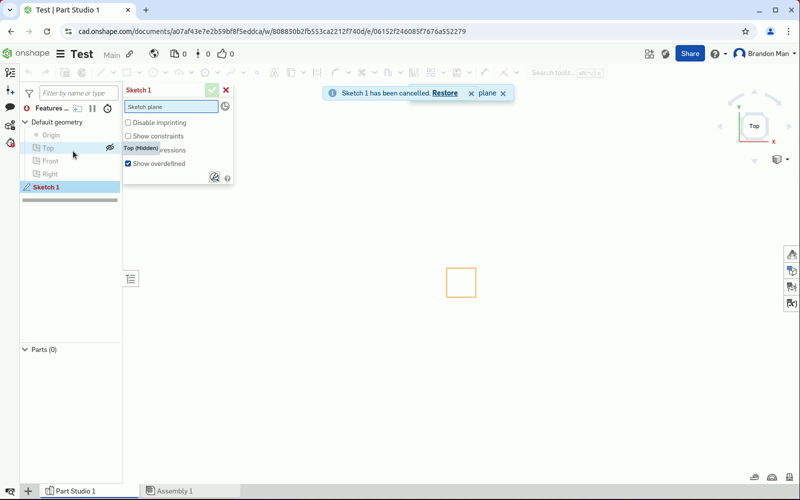
click(73, 150)
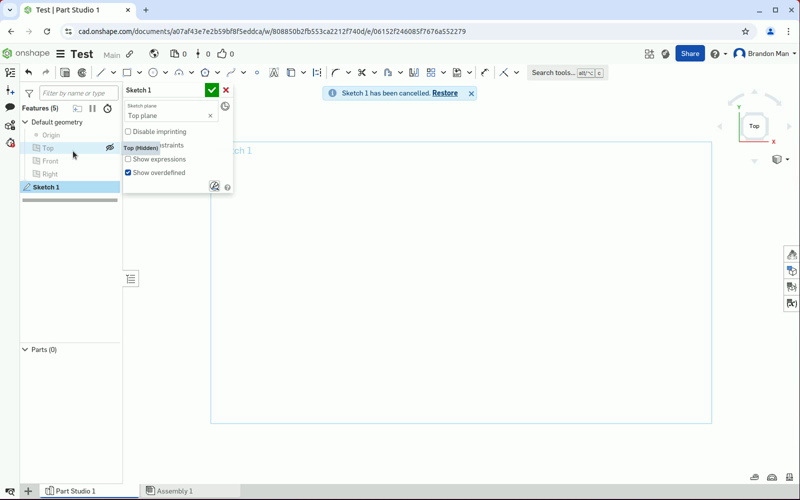
mouse_move(73, 352)
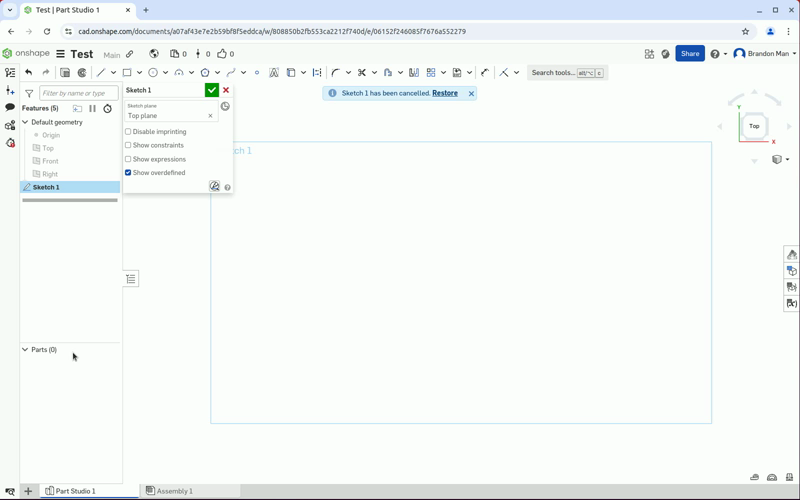
key(y)
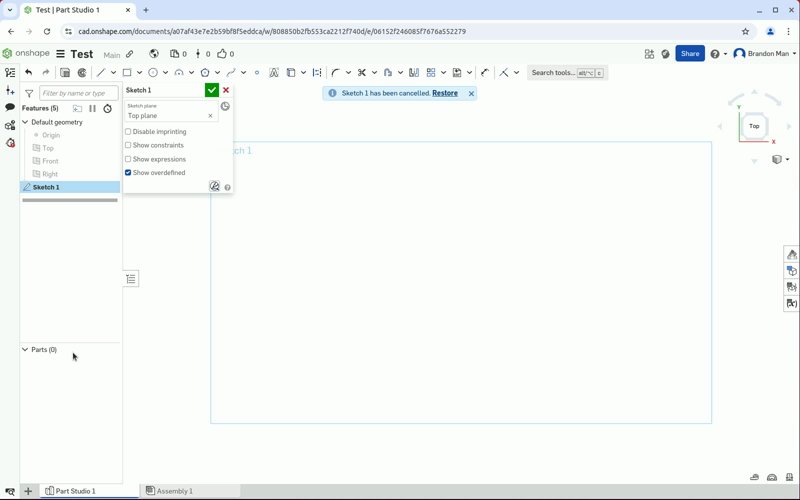
key(c)
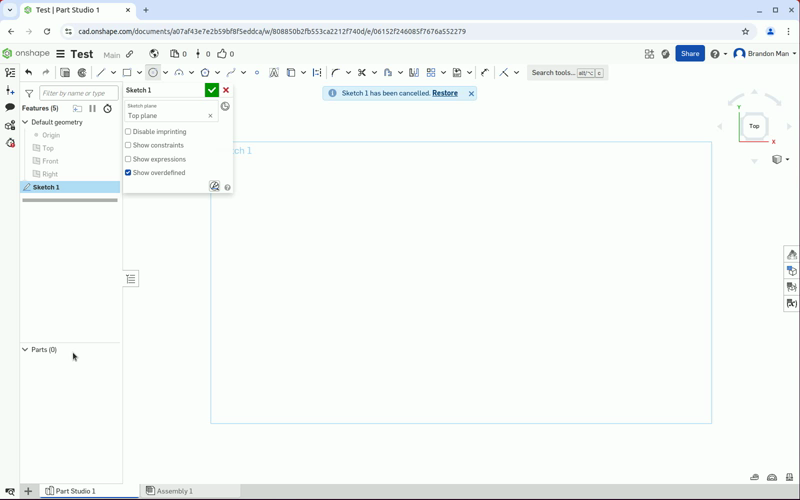
key_down(shift)
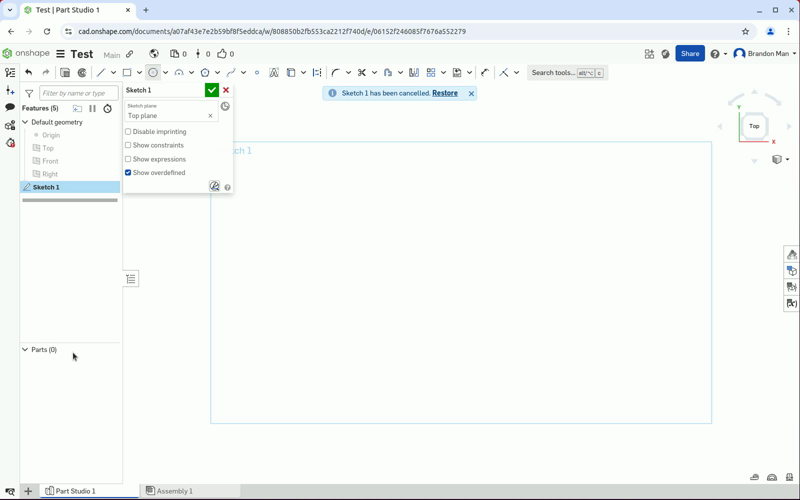
mouse_move(461, 282)
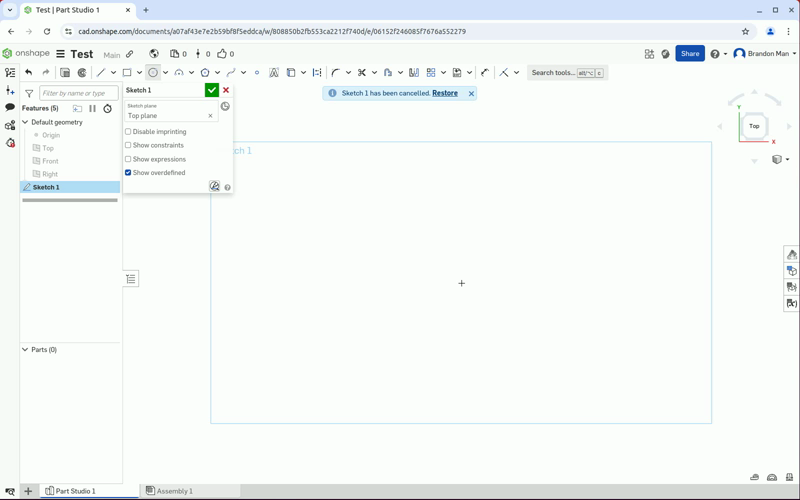
click(461, 282)
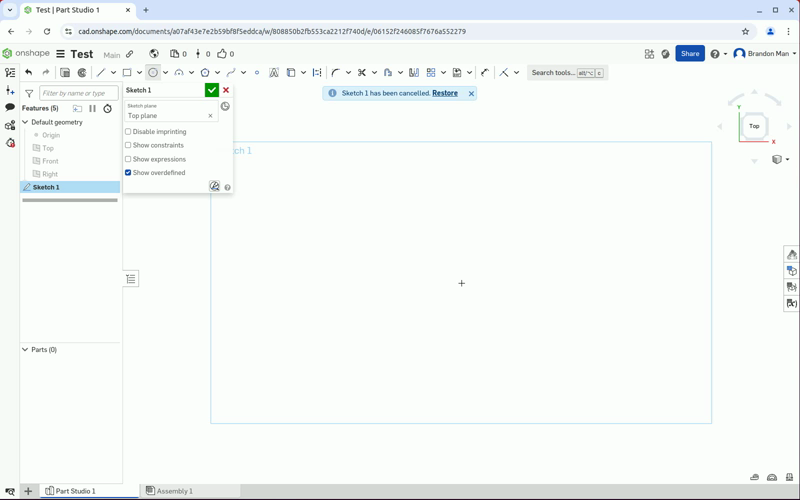
key_up(shift)
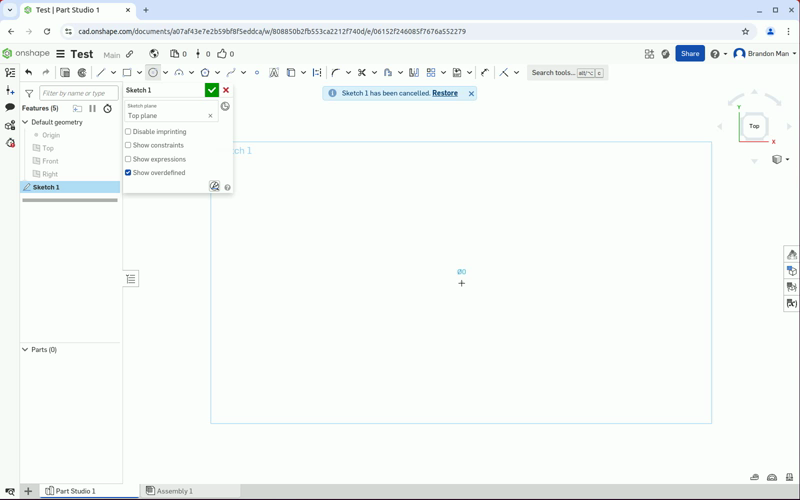
mouse_move(490, 282)
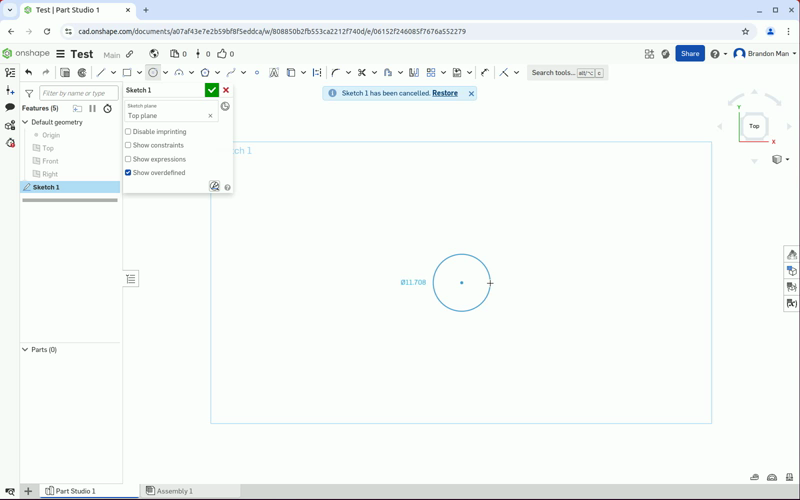
click(490, 282)
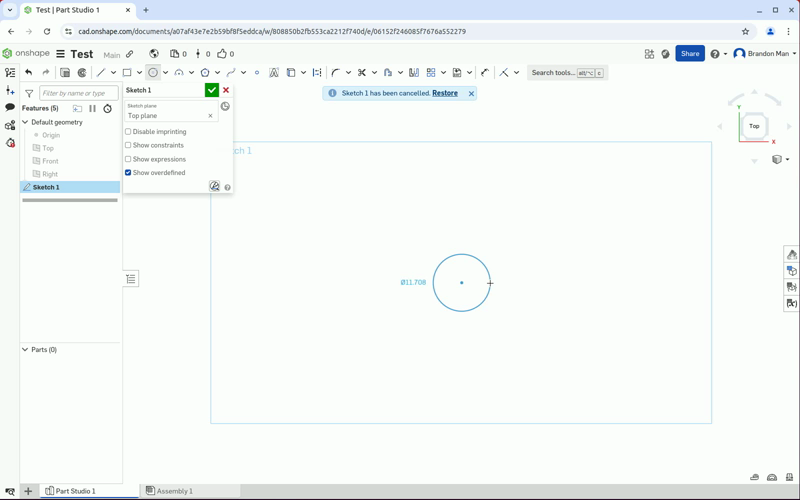
key(esc)
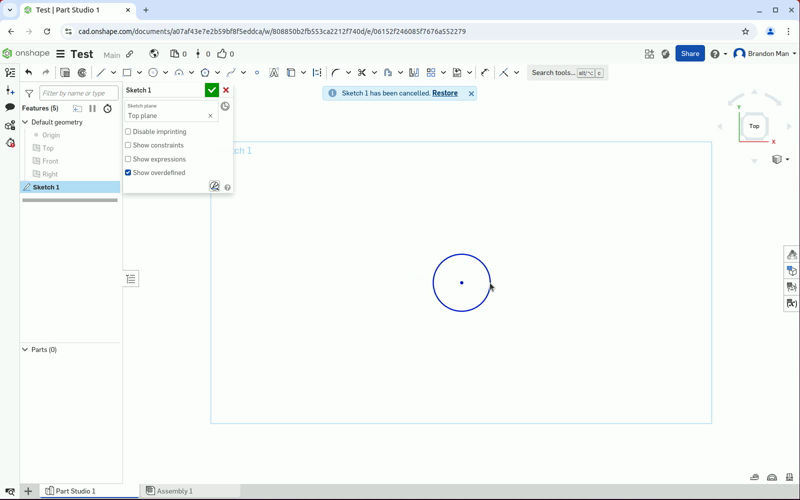
key(l)
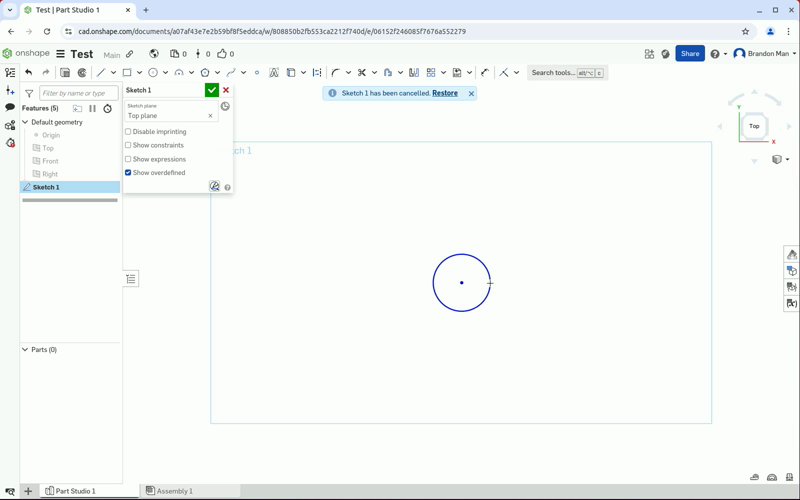
key_down(shift)
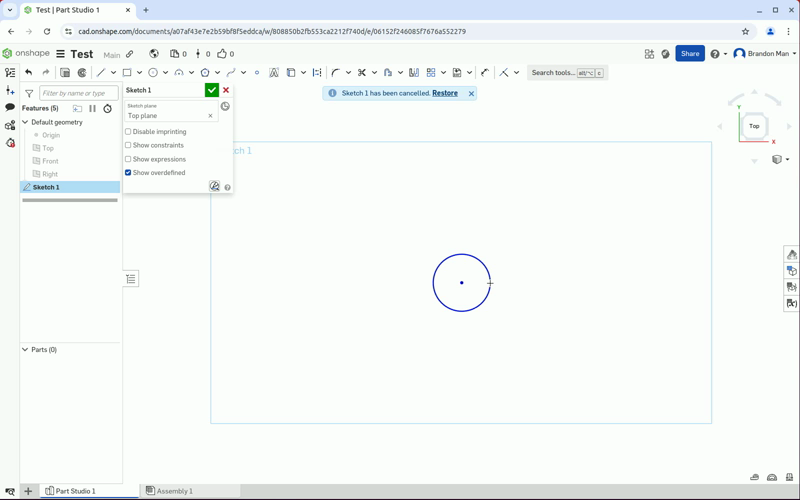
mouse_move(446, 289)
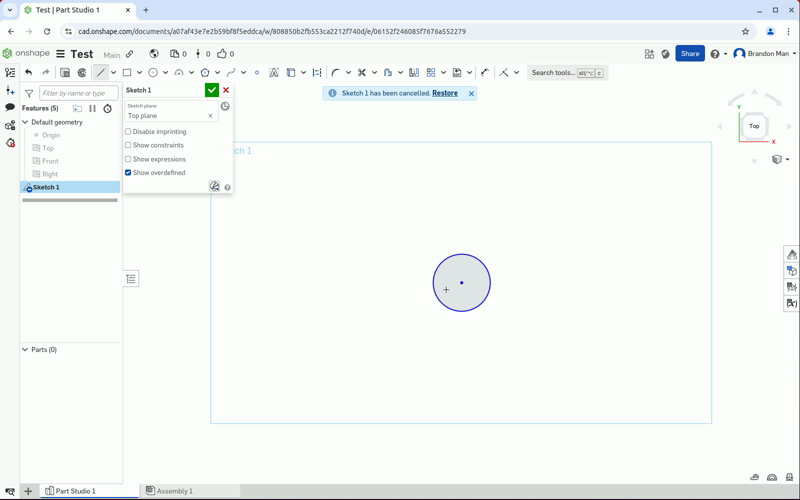
click(446, 289)
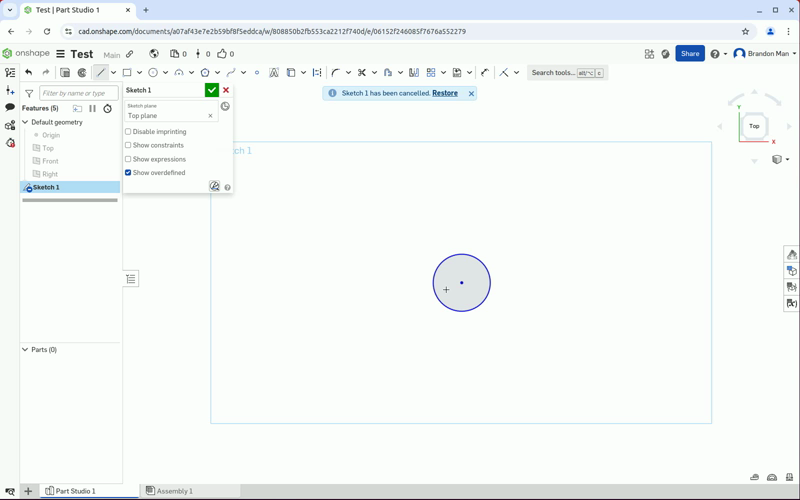
key_up(shift)
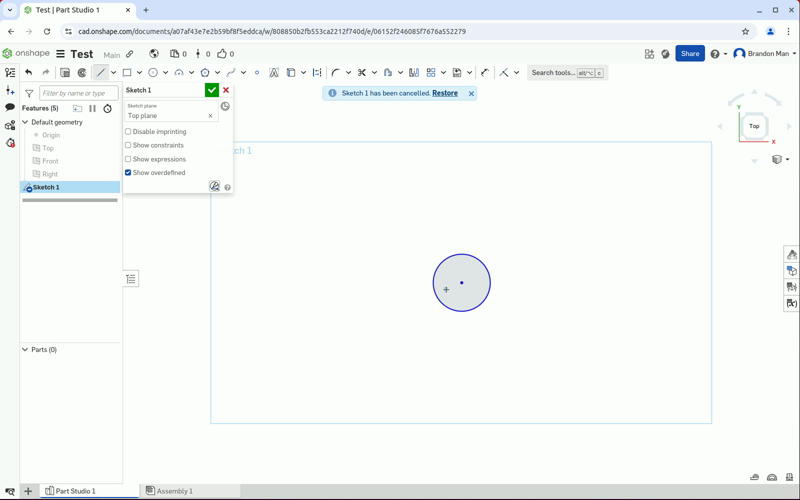
key_down(shift)
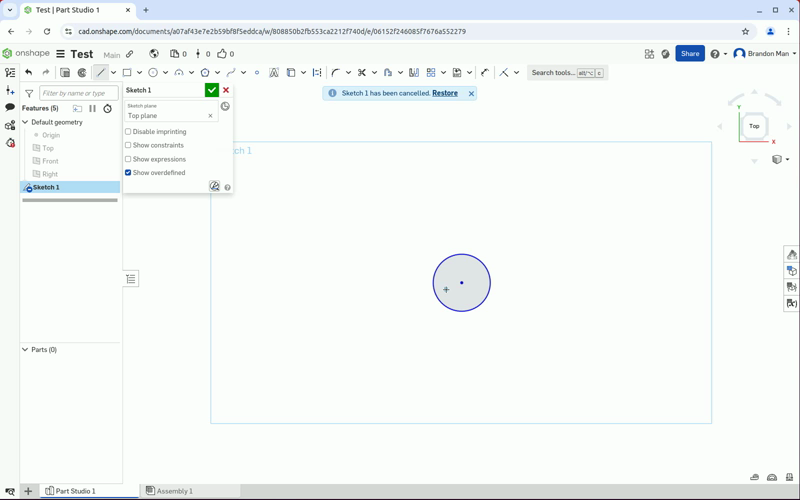
mouse_move(476, 289)
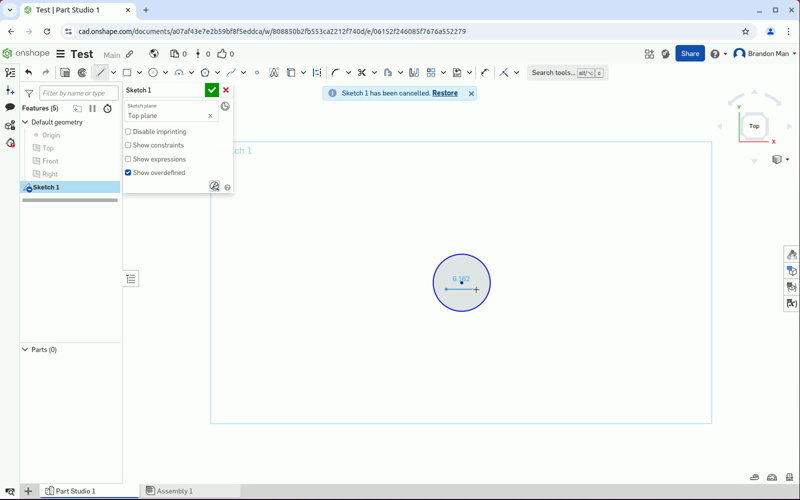
mouse_move(477, 289)
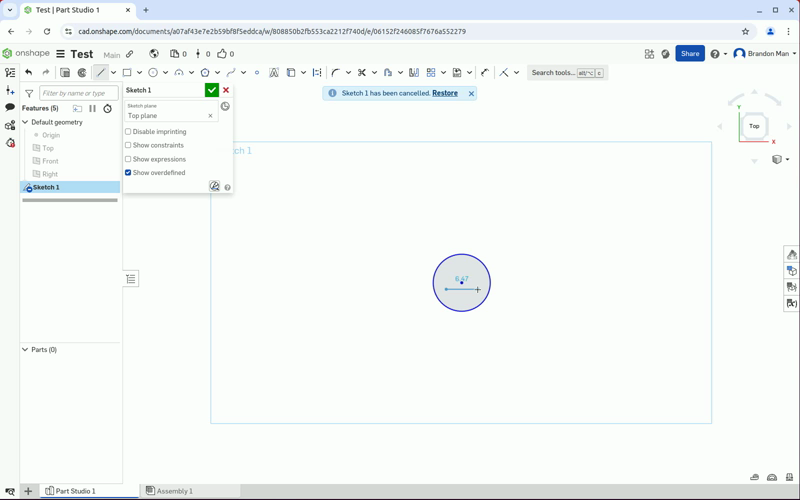
click(477, 289)
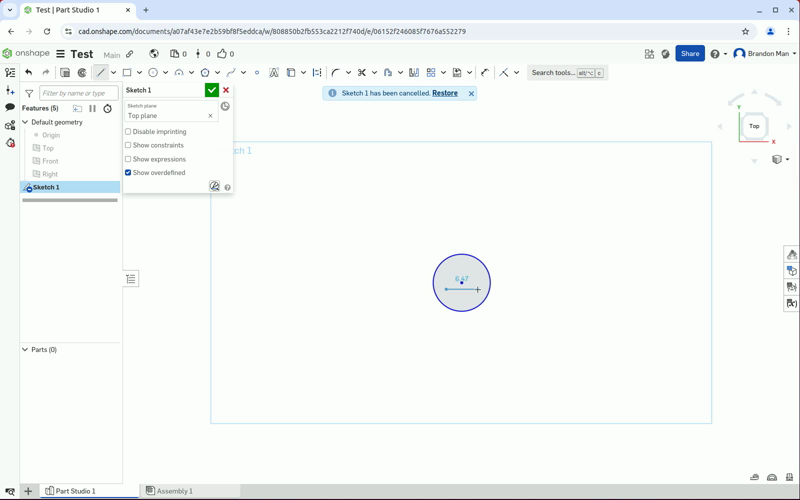
key_up(shift)
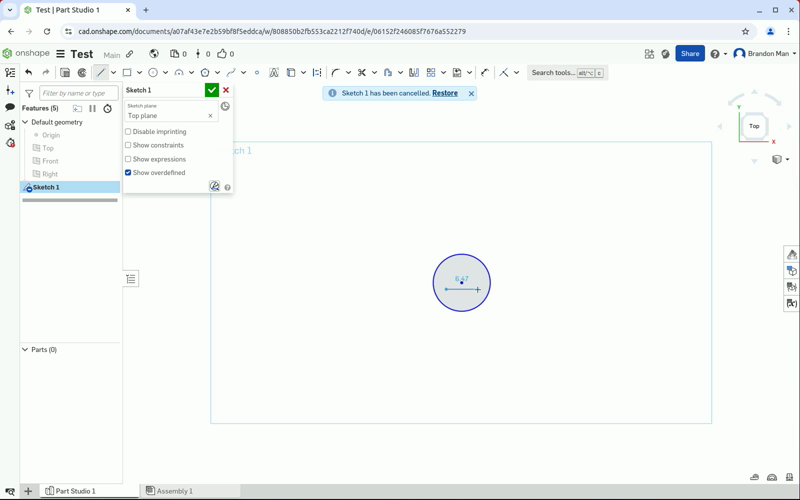
key_down(shift)
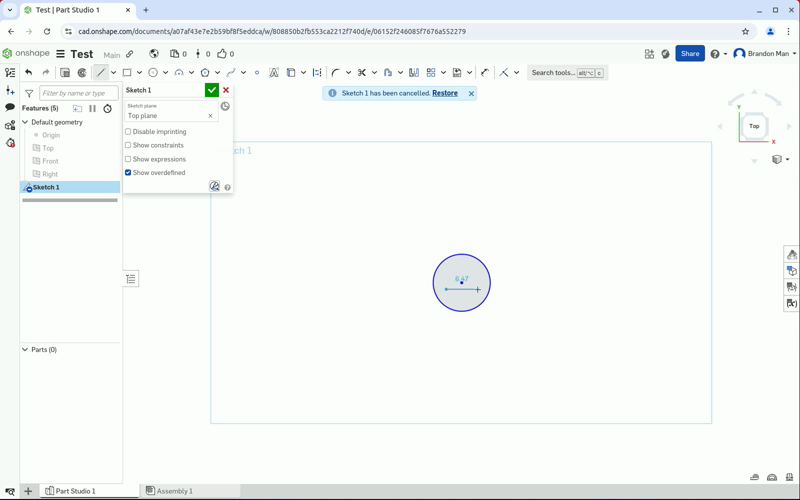
mouse_move(507, 289)
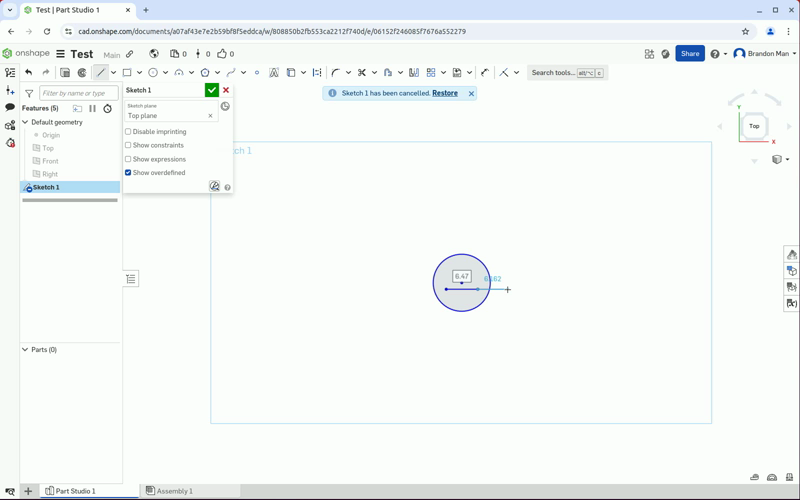
mouse_move(477, 276)
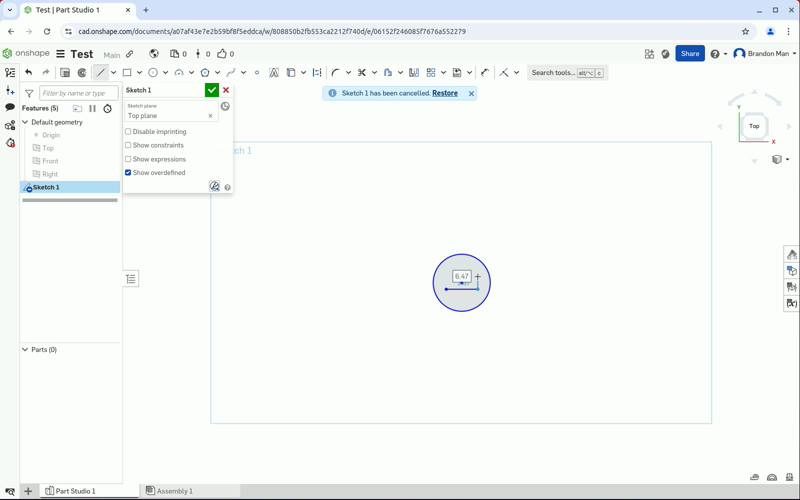
click(477, 276)
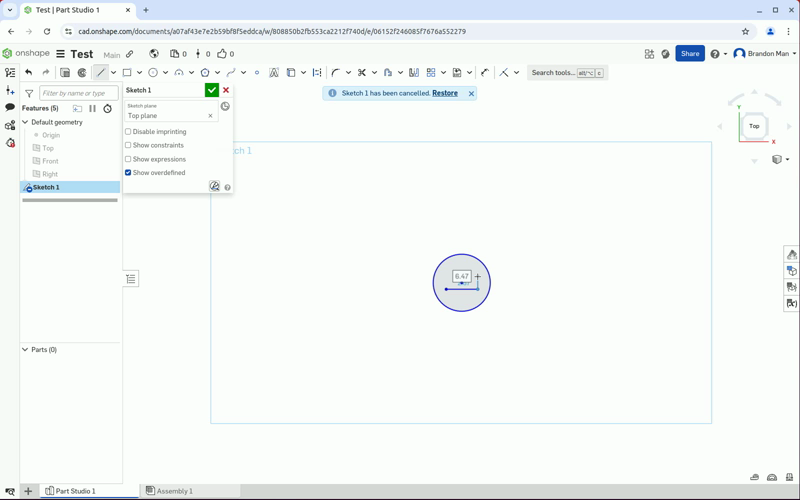
key_up(shift)
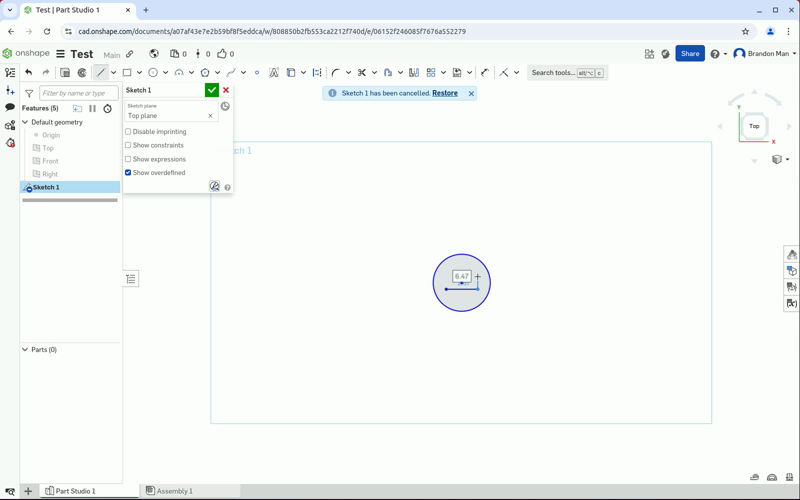
key_down(shift)
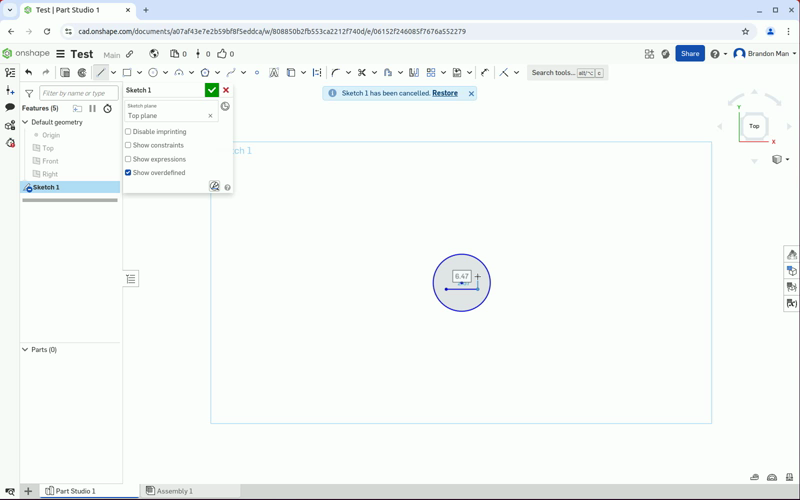
mouse_move(507, 276)
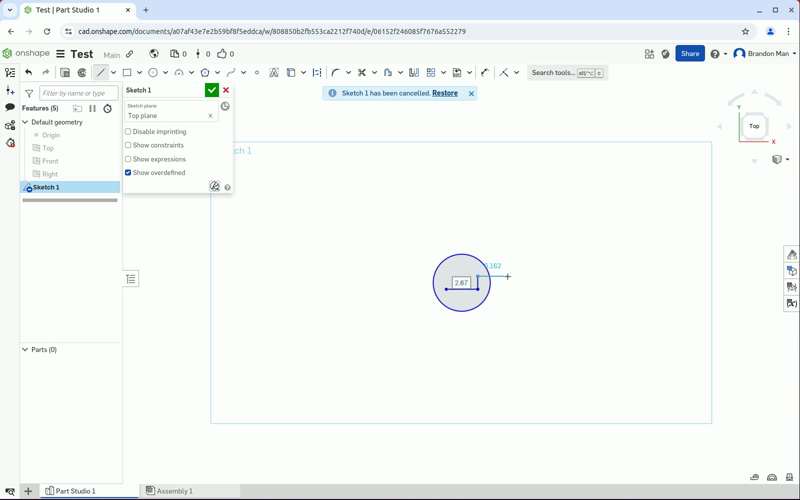
mouse_move(446, 276)
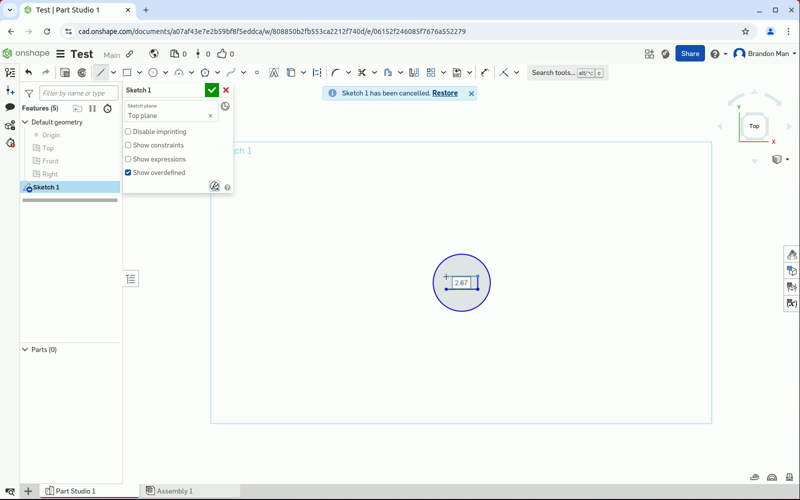
click(446, 276)
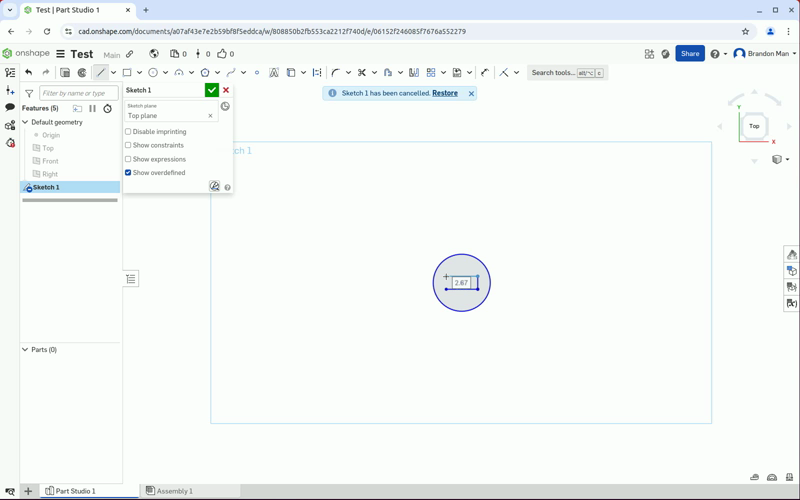
key_up(shift)
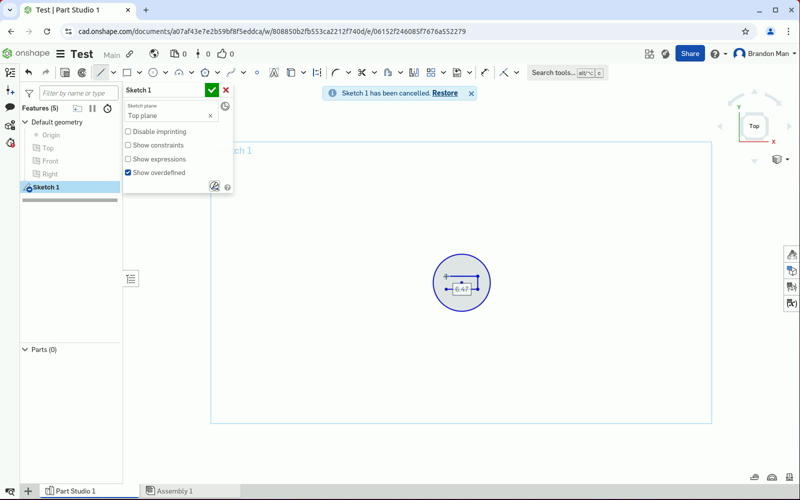
mouse_move(476, 276)
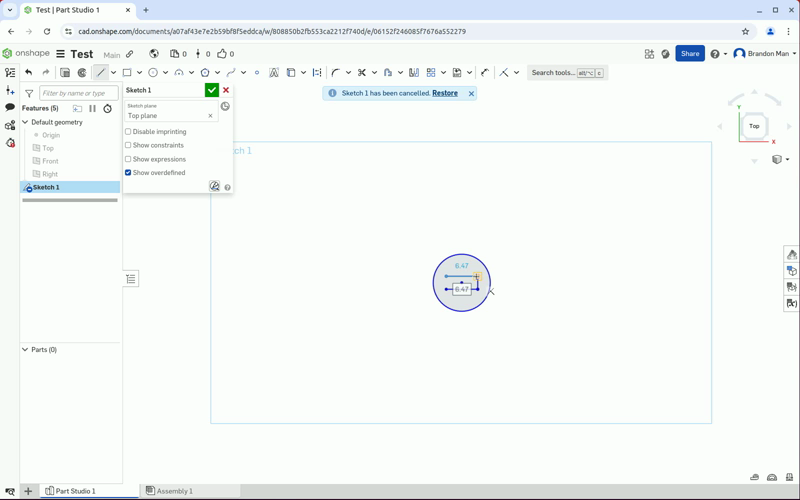
key_down(shift)
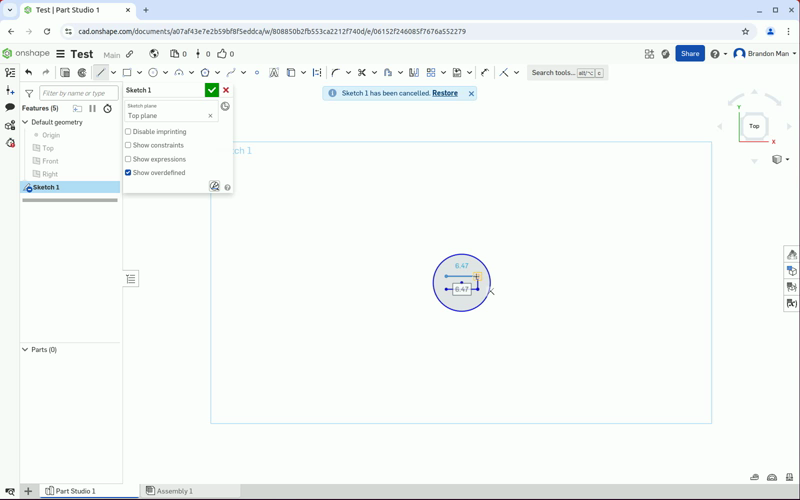
mouse_move(446, 289)
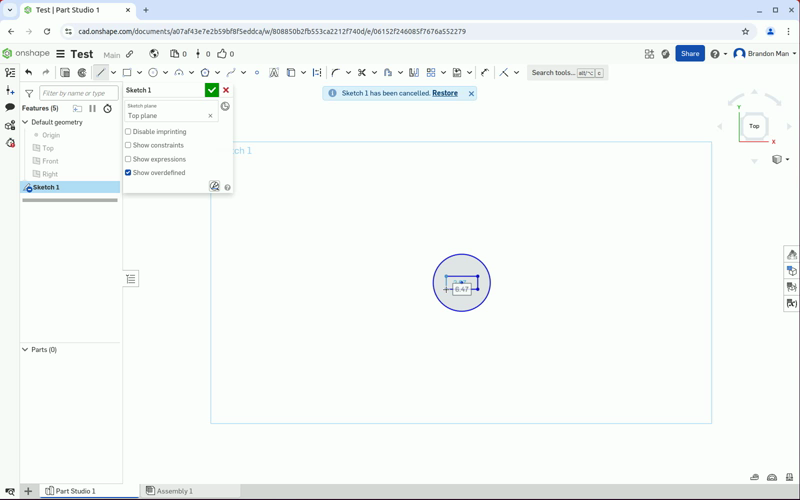
key_up(shift)
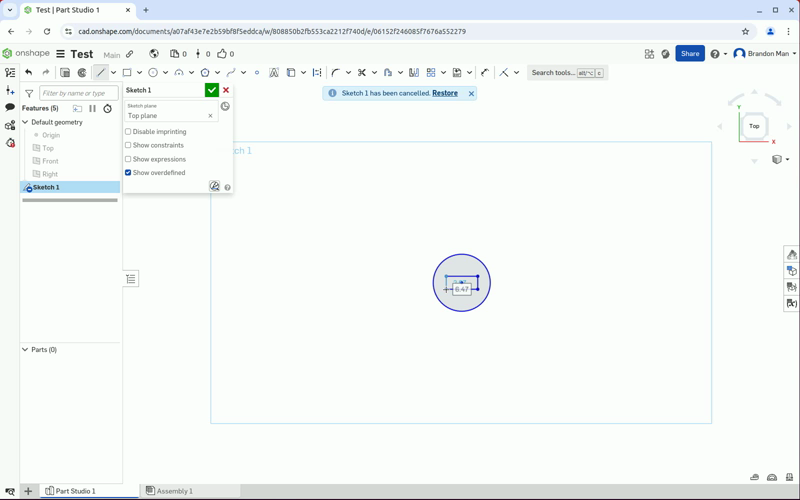
click(446, 289)
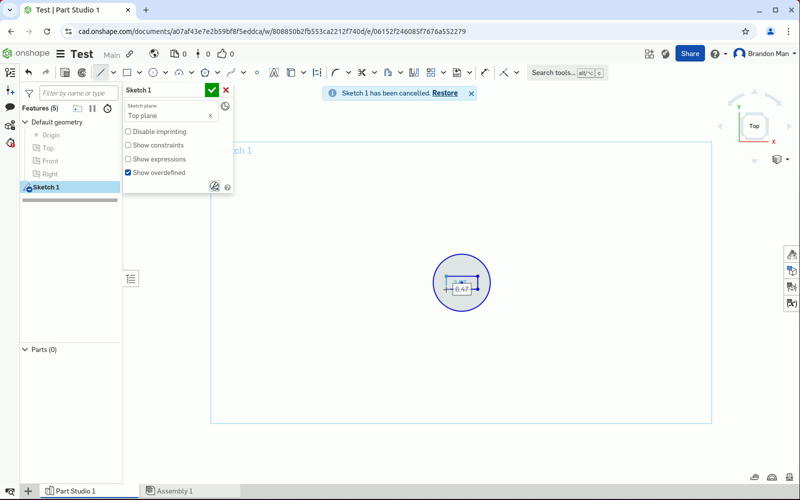
key(esc)
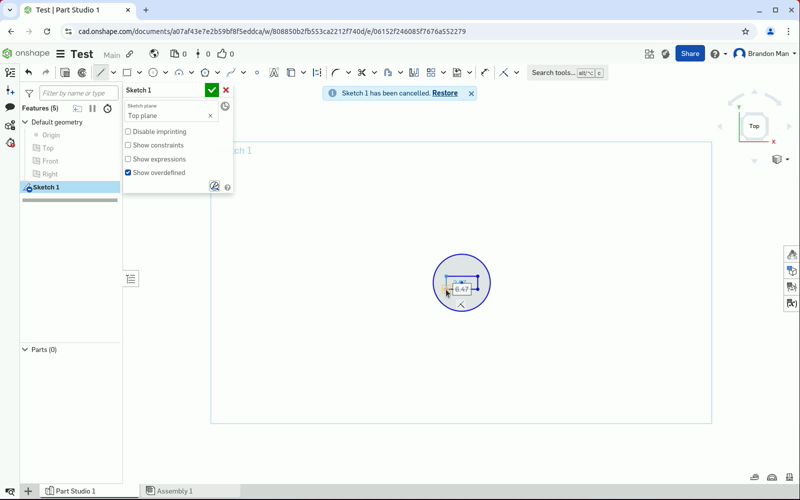
mouse_move(469, 258)
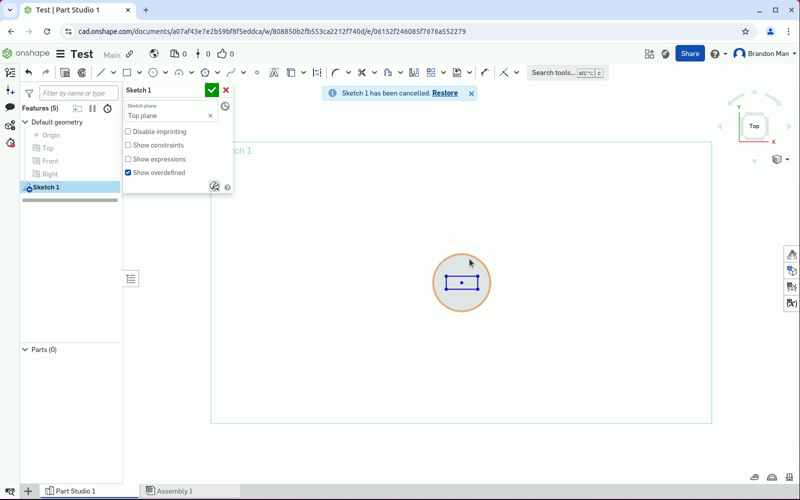
click(469, 258)
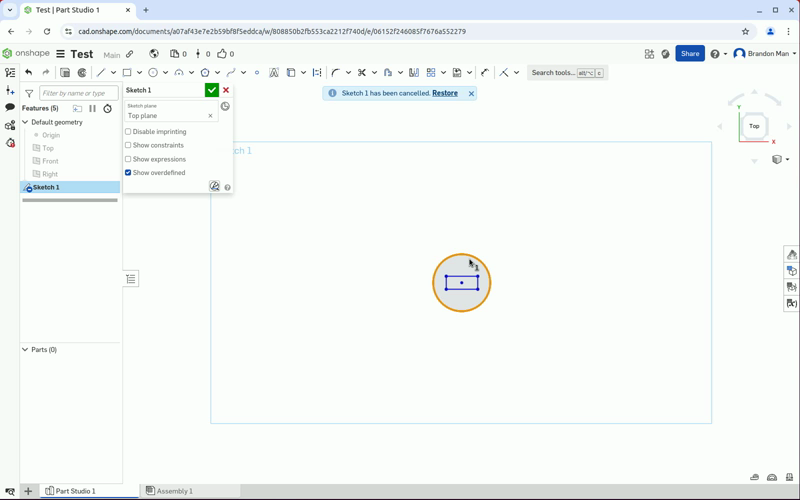
mouse_move(73, 352)
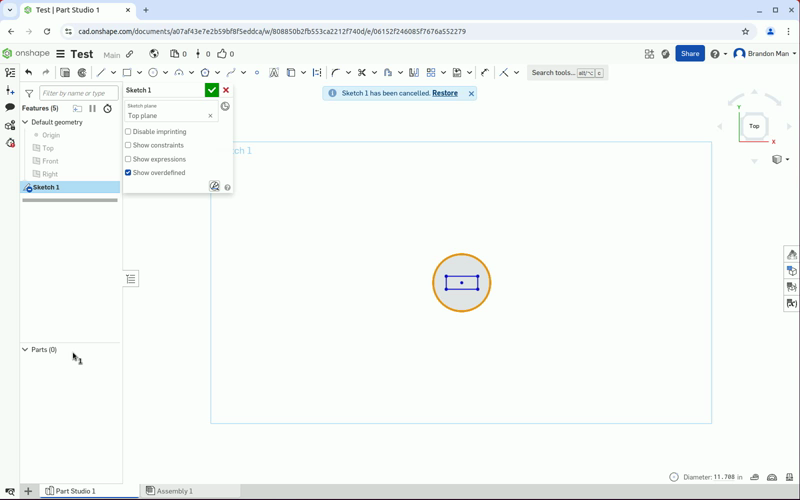
key(shift+y)
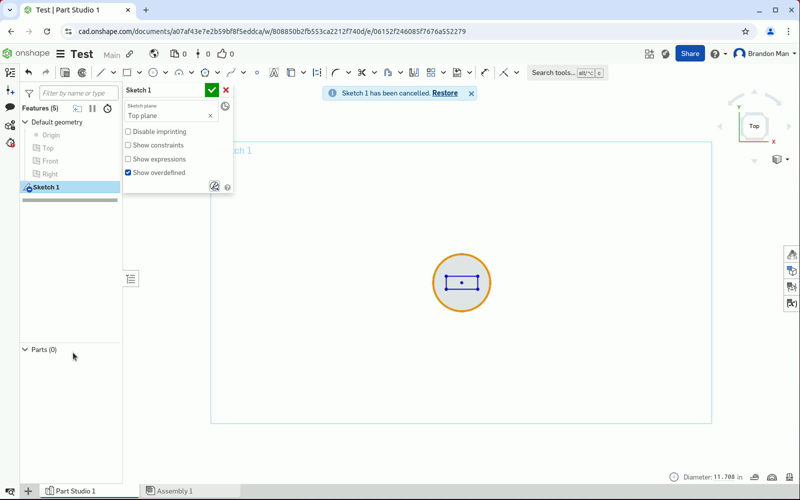
key(shift+e)
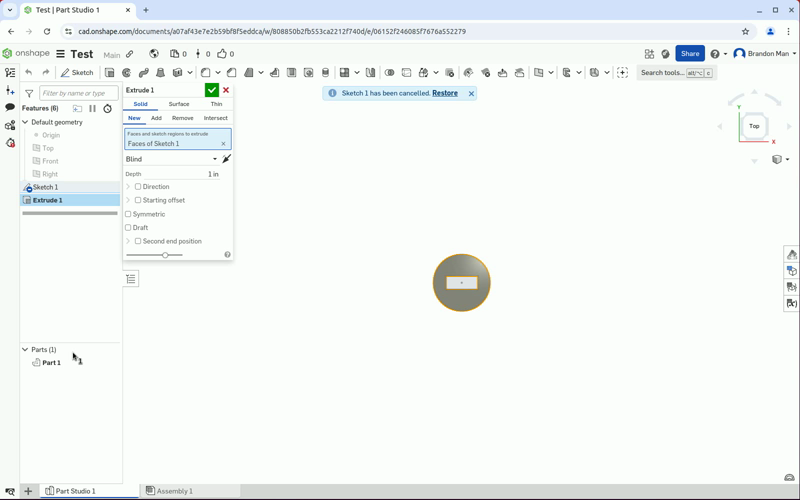
mouse_move(143, 106)
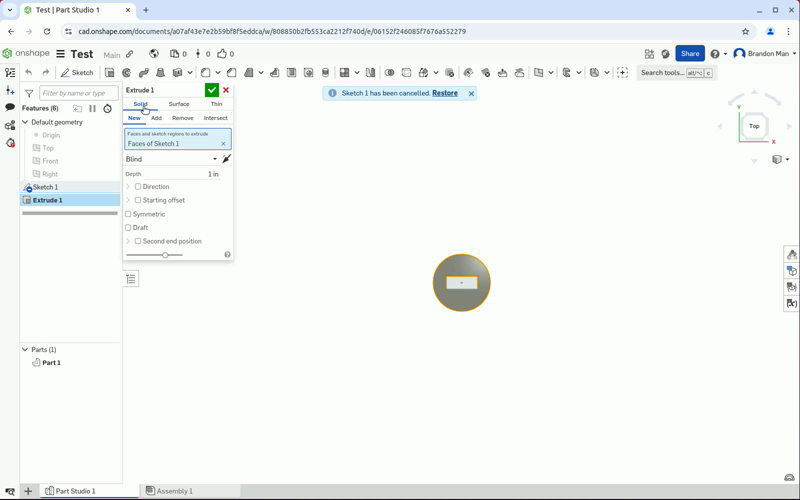
click(143, 106)
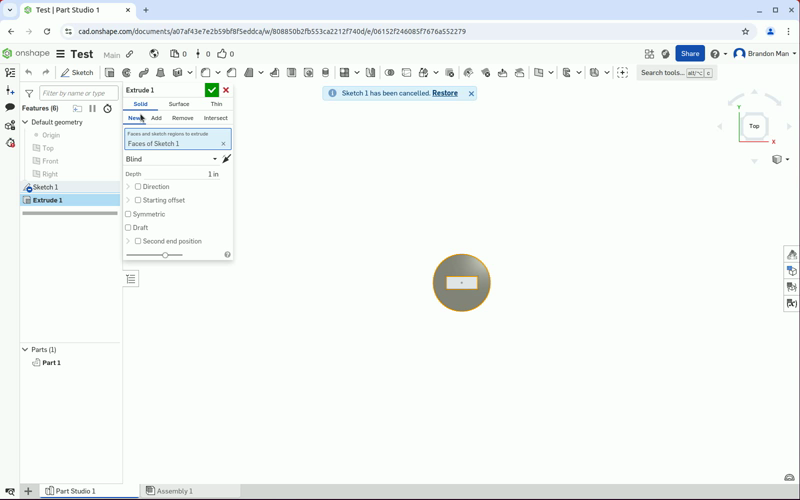
mouse_move(137, 120)
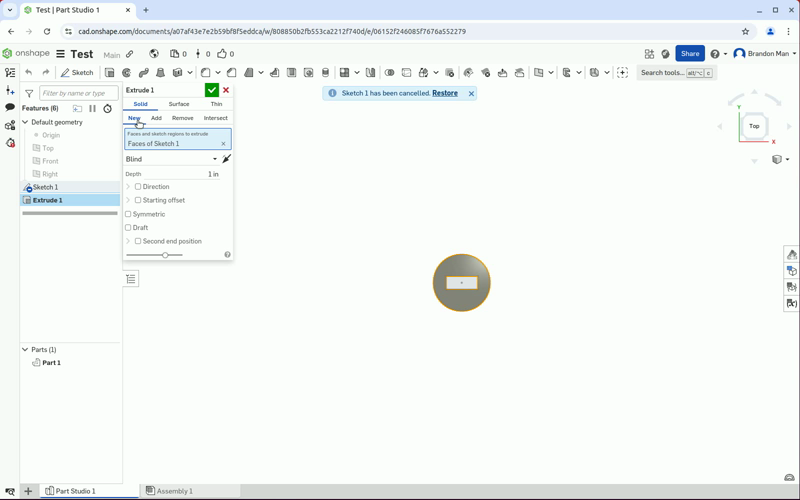
click(137, 120)
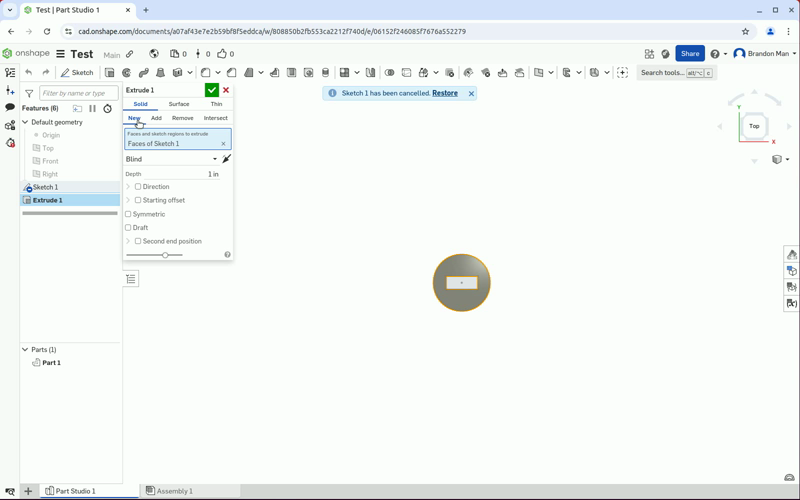
key(tab, 4)
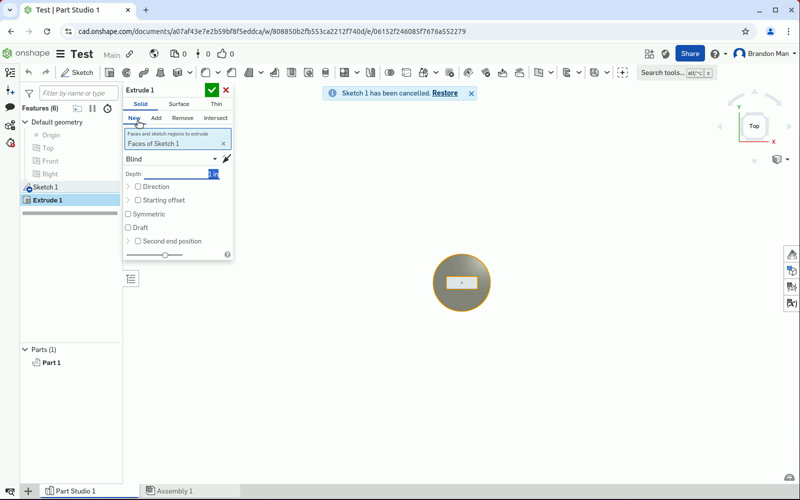
text(7.703)
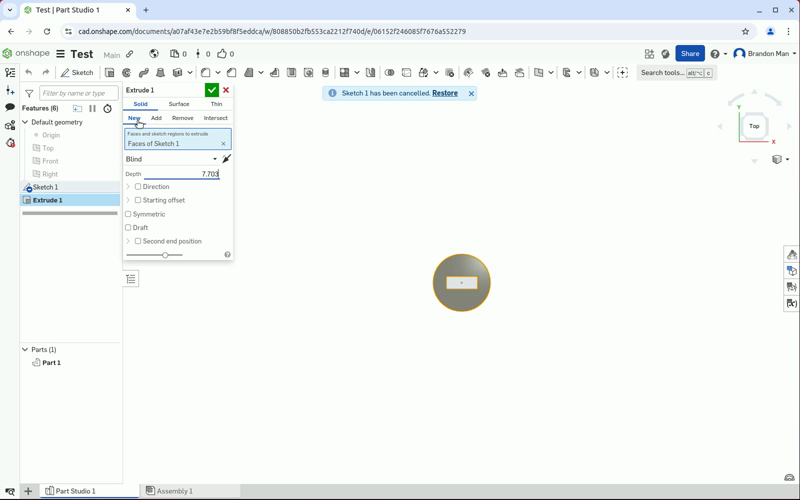
key(enter)
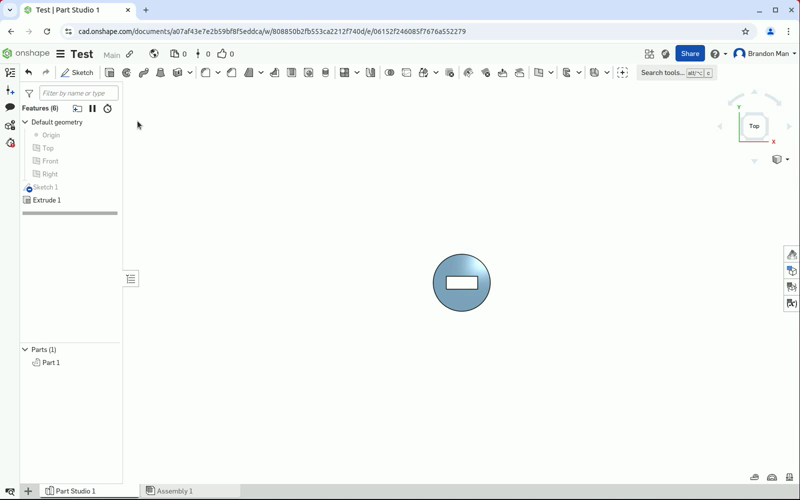
key(shift+h)
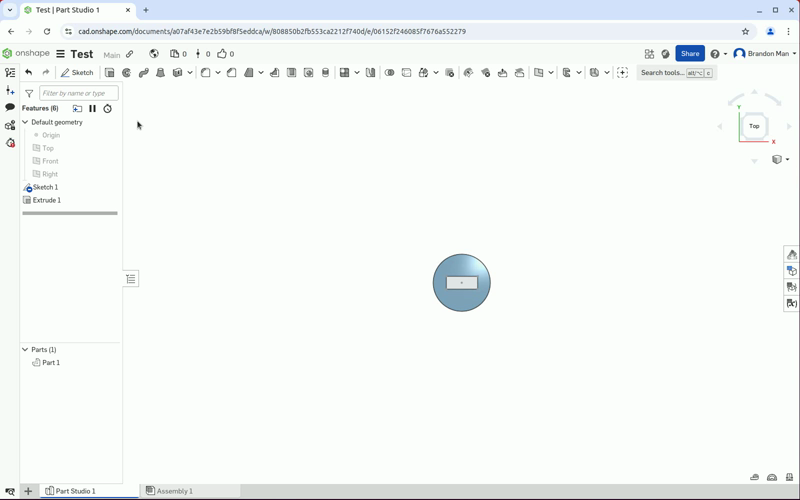
key(shift+h)
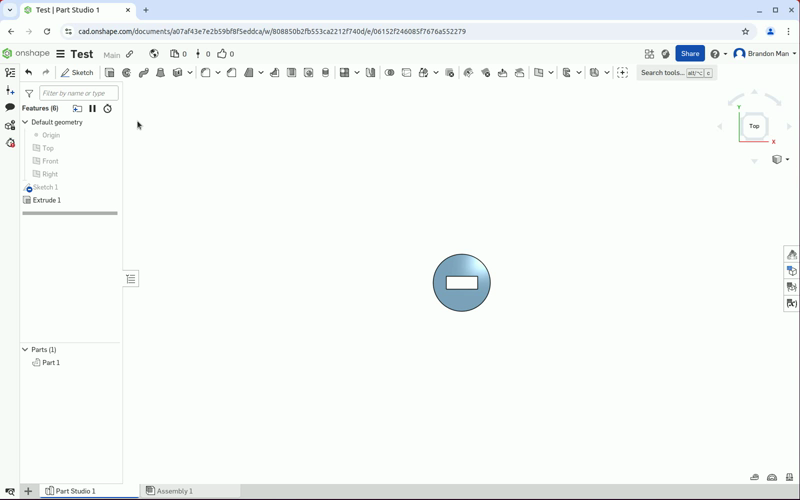
mouse_move(73, 189)
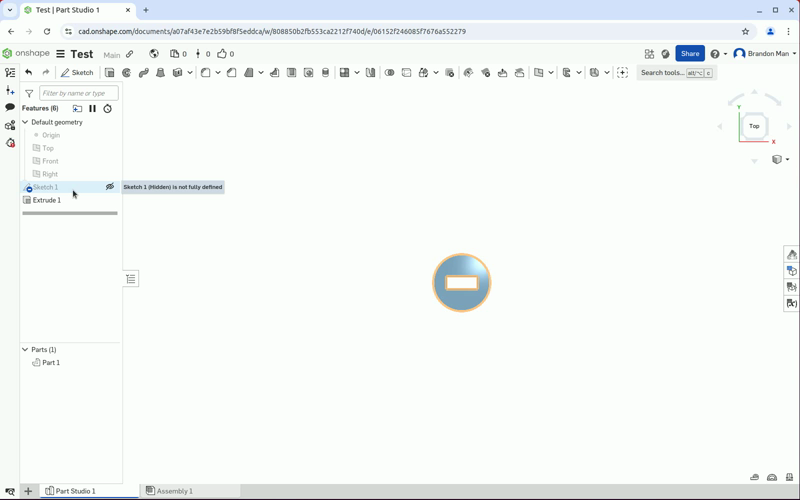
click(73, 189)
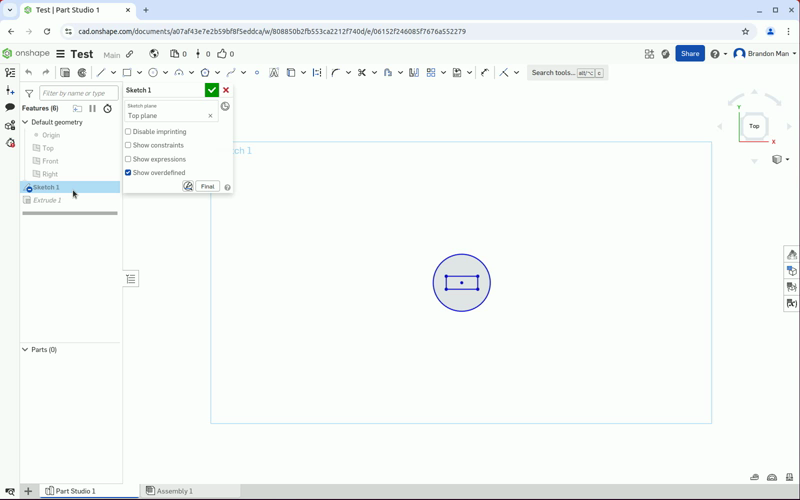
mouse_move(229, 92)
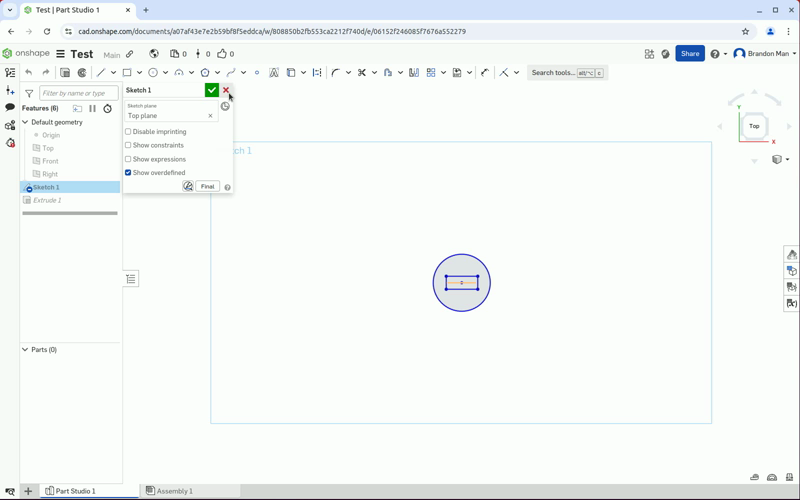
click(229, 92)
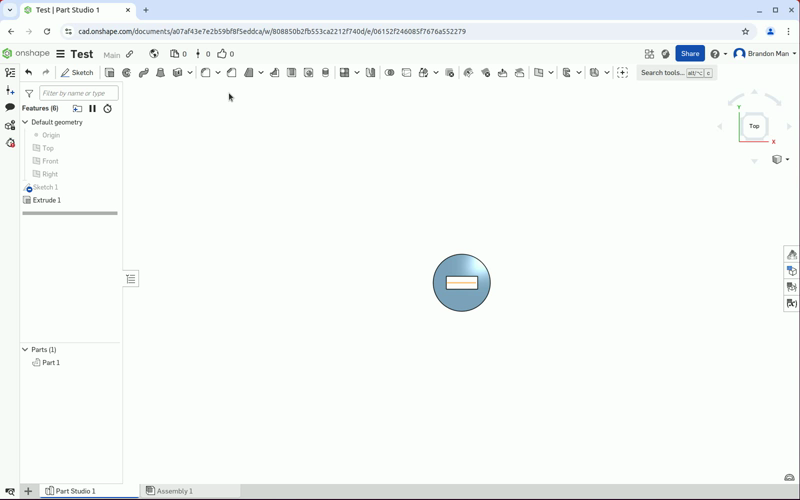
mouse_move(73, 352)
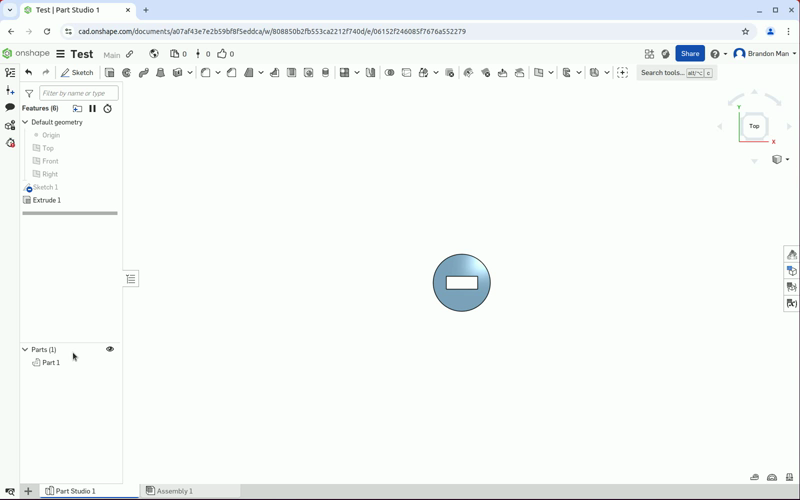
key(y)
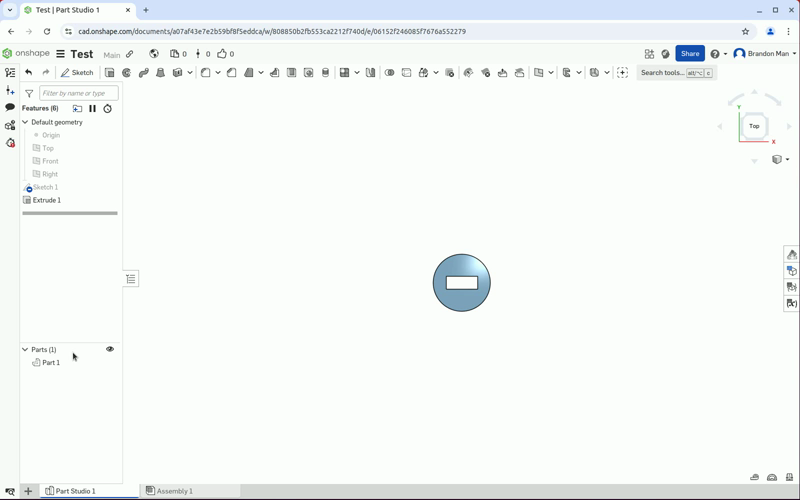
key(shift+p)
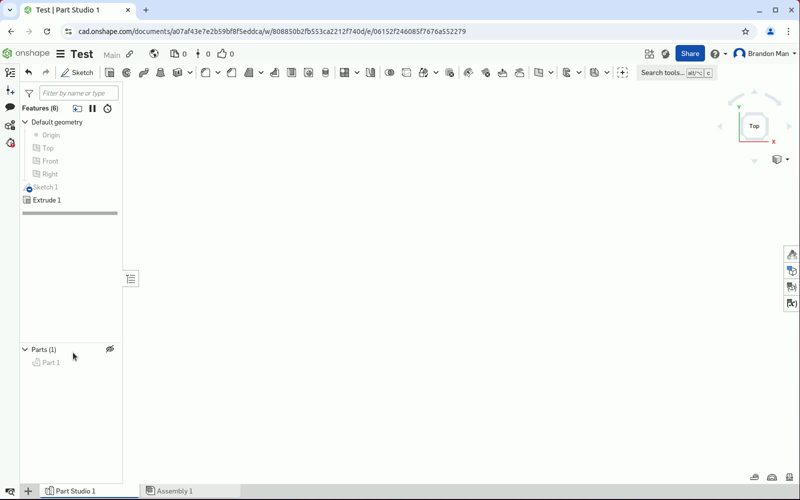
key(space)
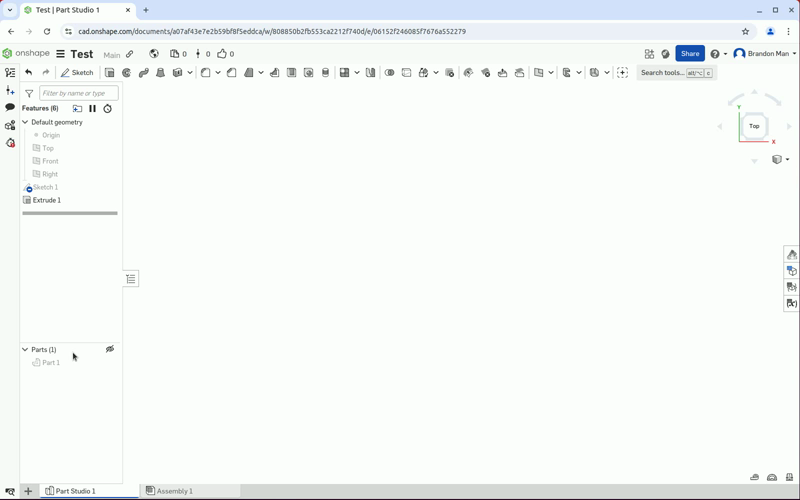
key_down(shift)
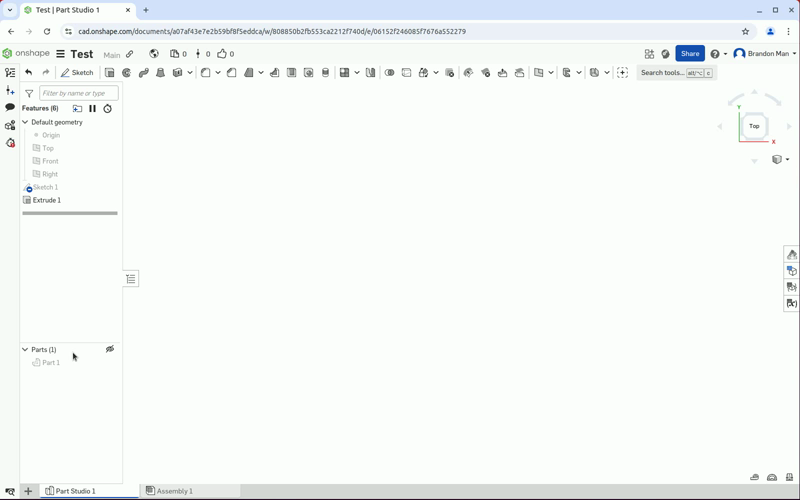
key(up)
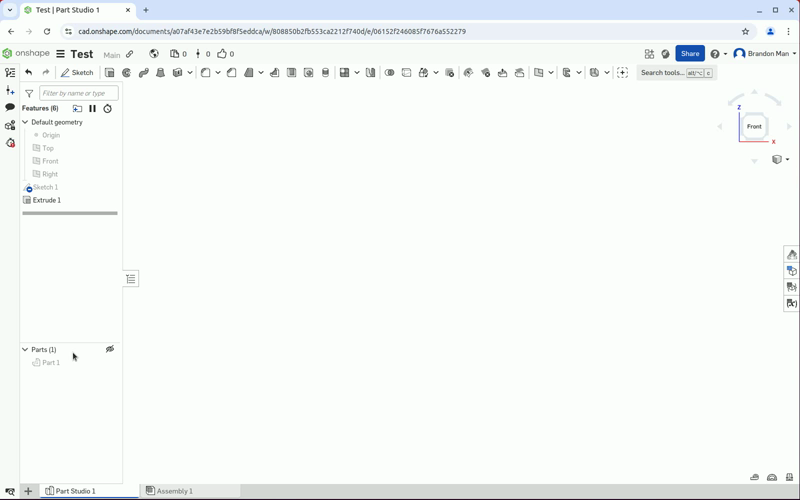
key_up(shift)
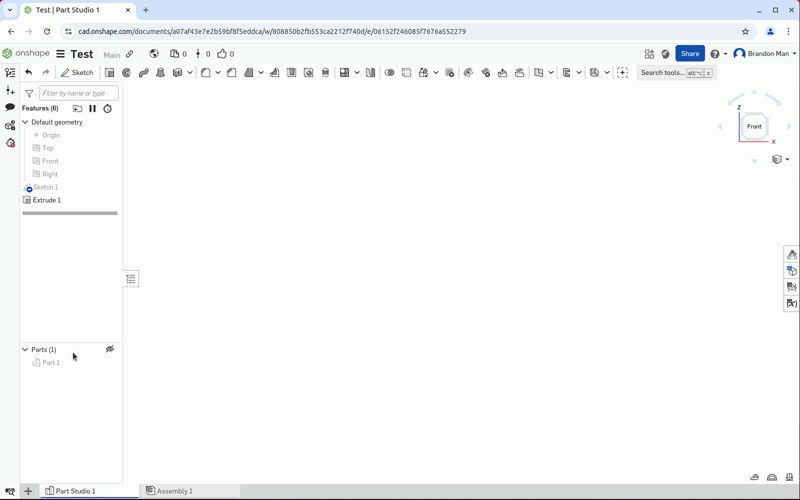
key(space)
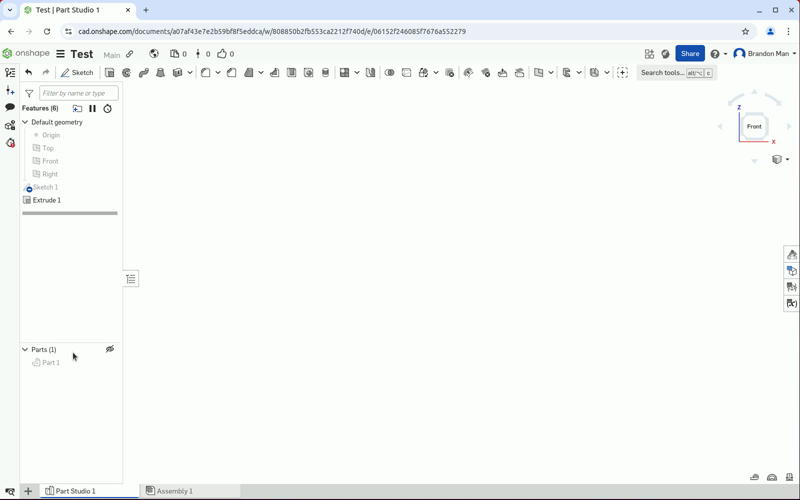
key_down(shift)
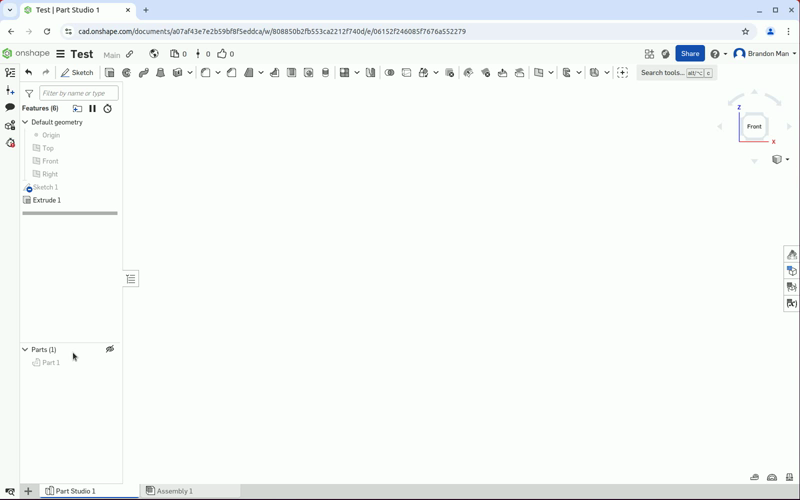
key(left)
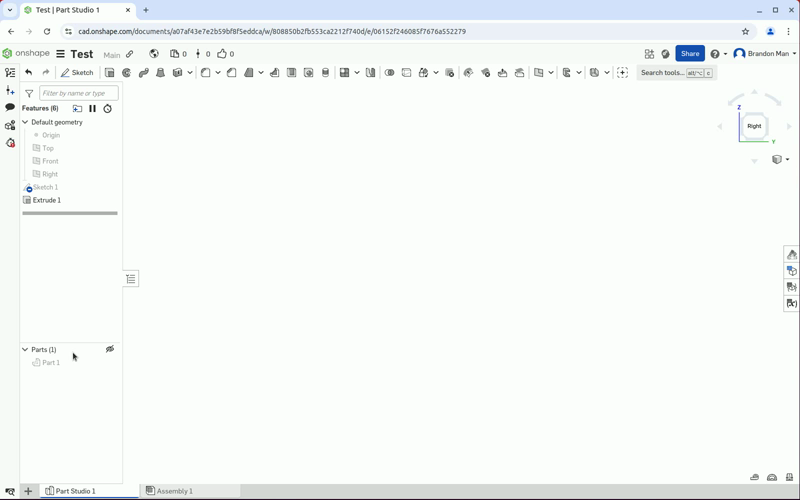
key_up(shift)
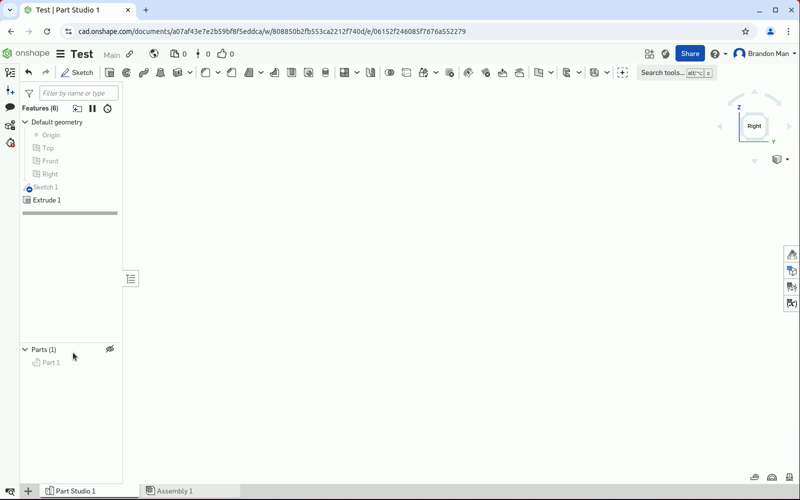
mouse_move(73, 352)
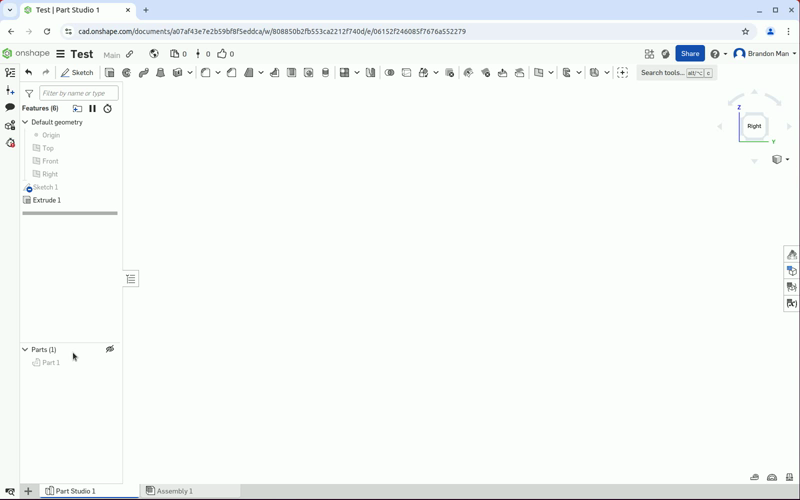
key(shift+y)
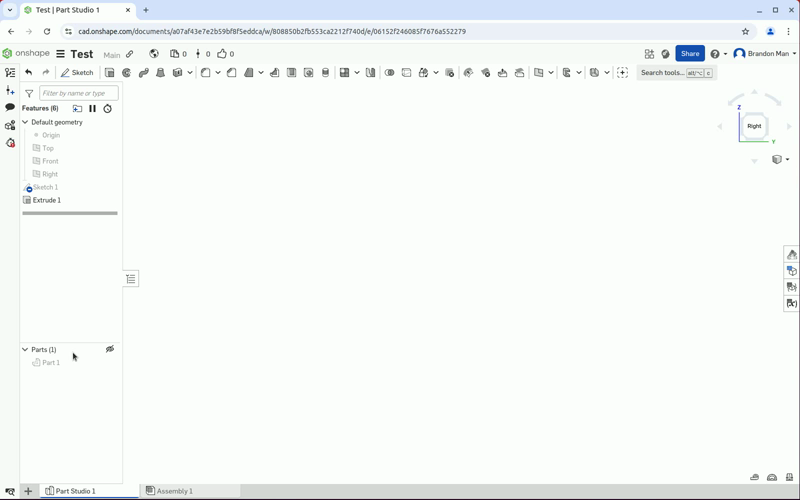
key(shift+s)
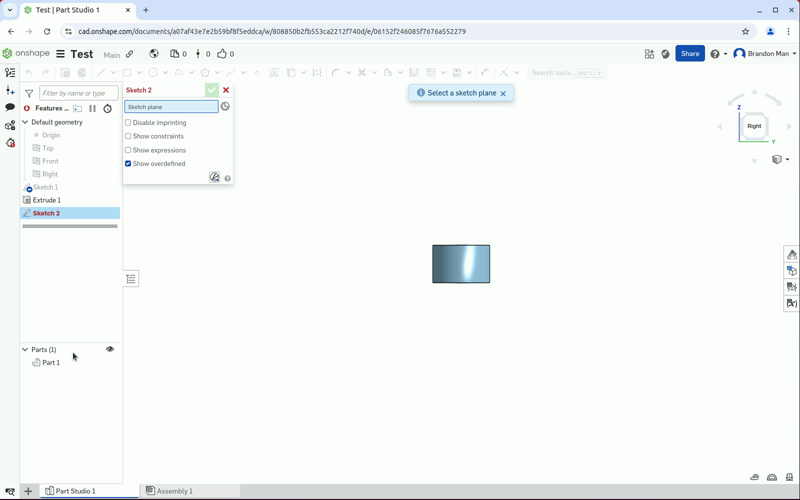
mouse_move(73, 176)
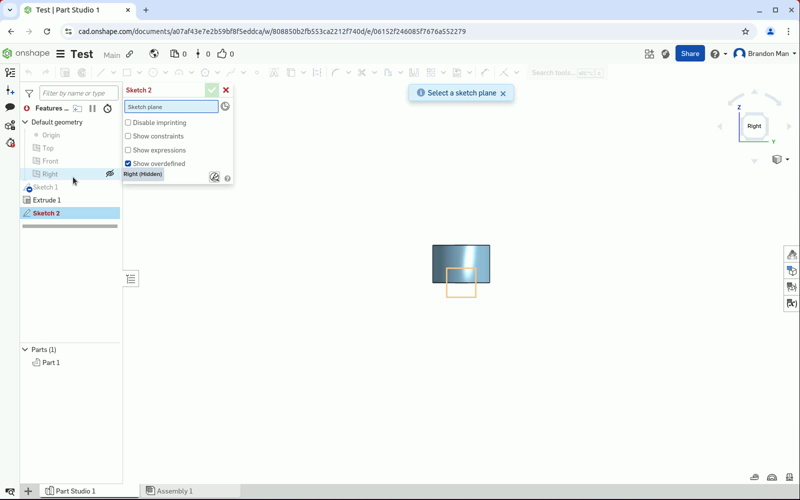
click(73, 176)
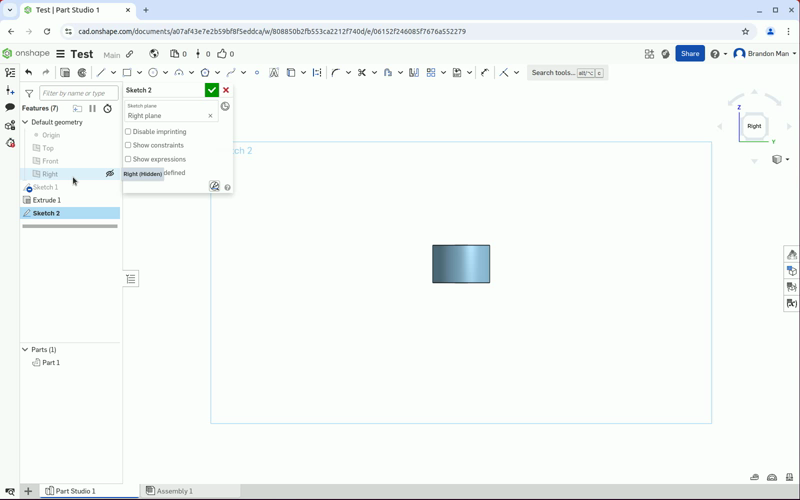
mouse_move(73, 352)
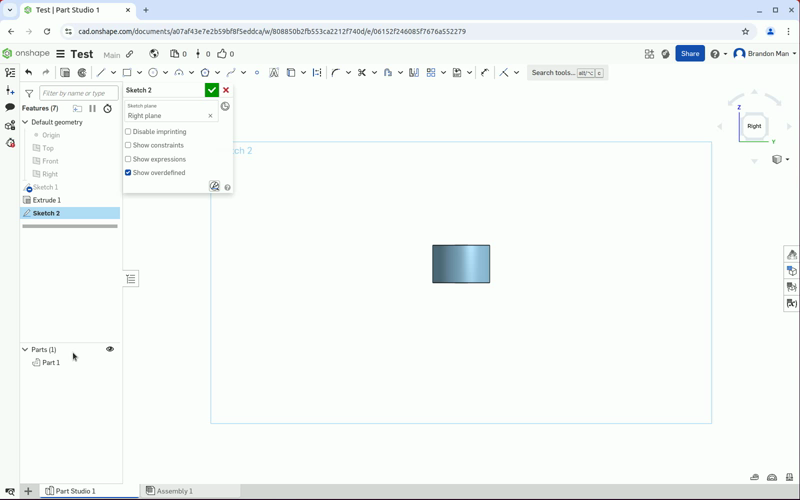
key(y)
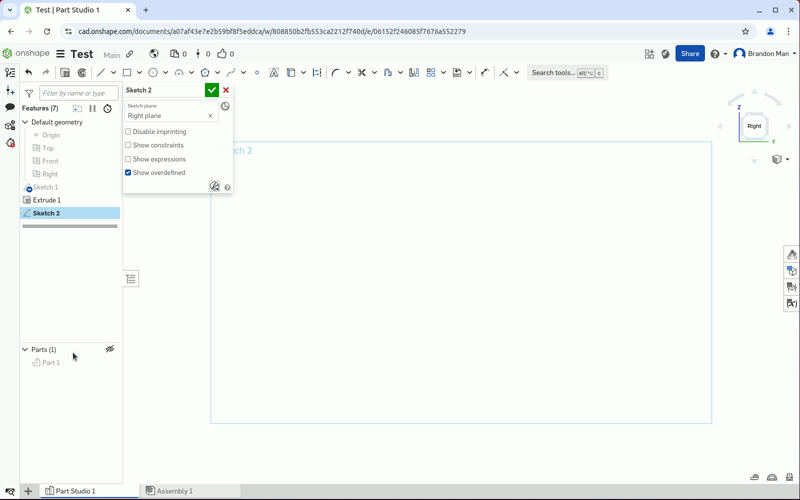
key(c)
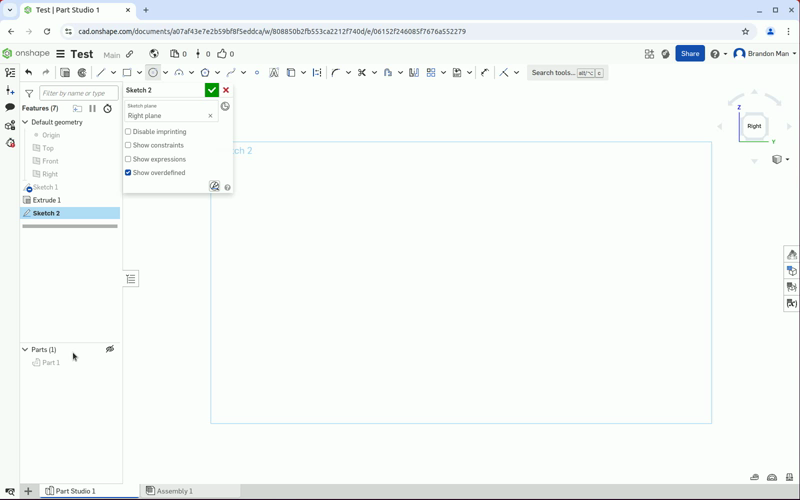
key_down(shift)
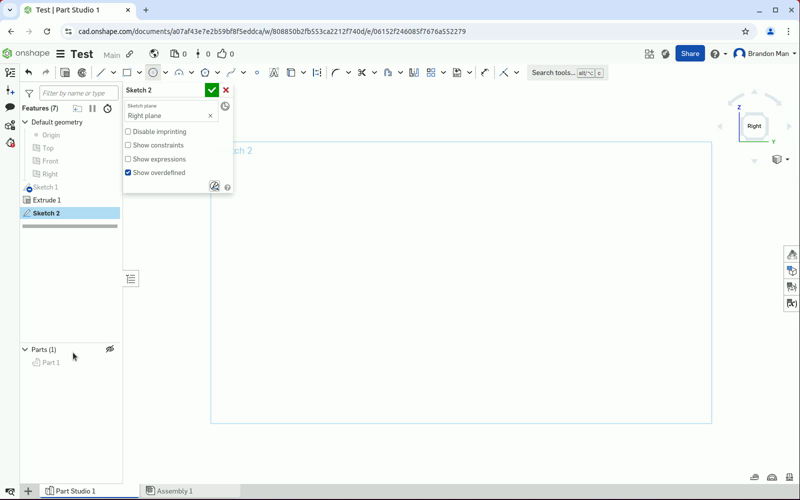
mouse_move(492, 282)
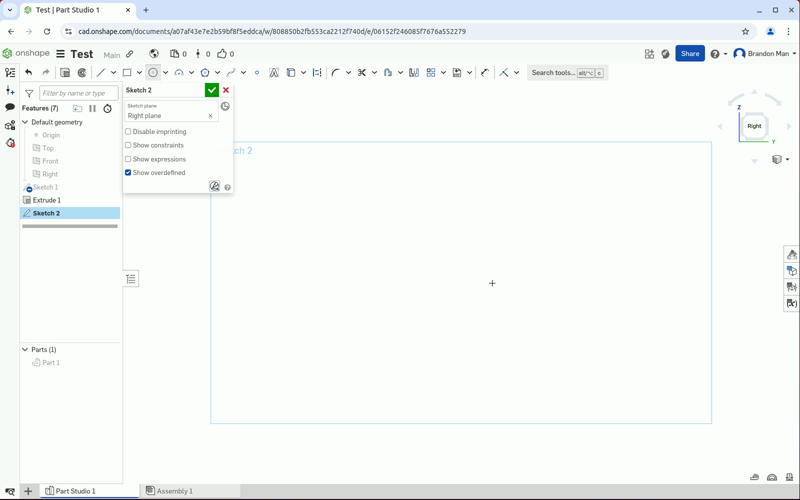
click(492, 282)
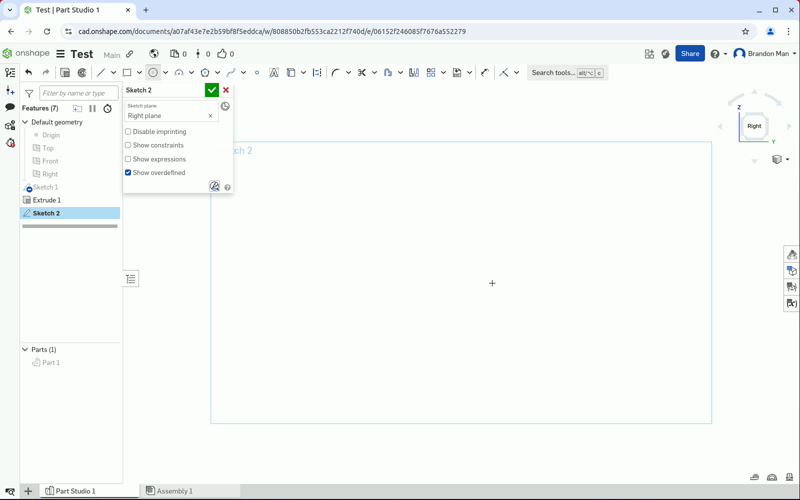
key_up(shift)
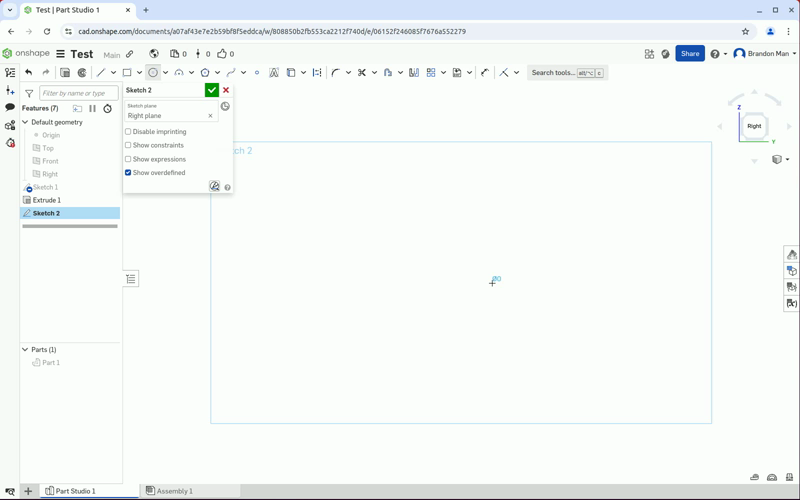
mouse_move(501, 282)
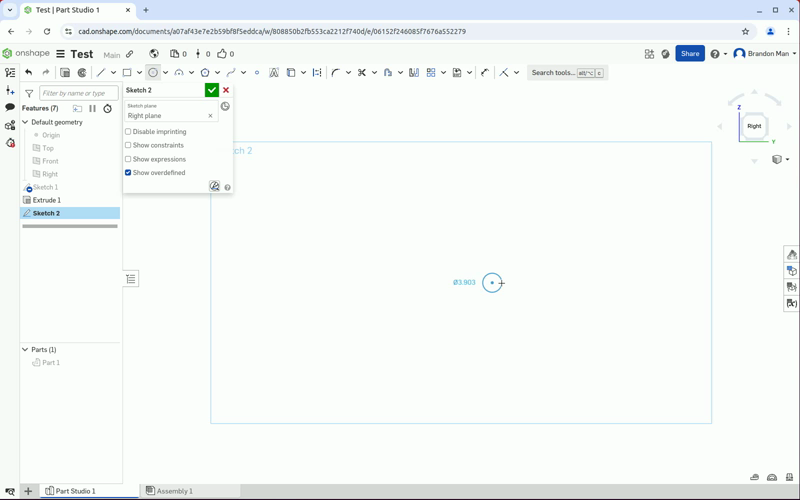
click(501, 282)
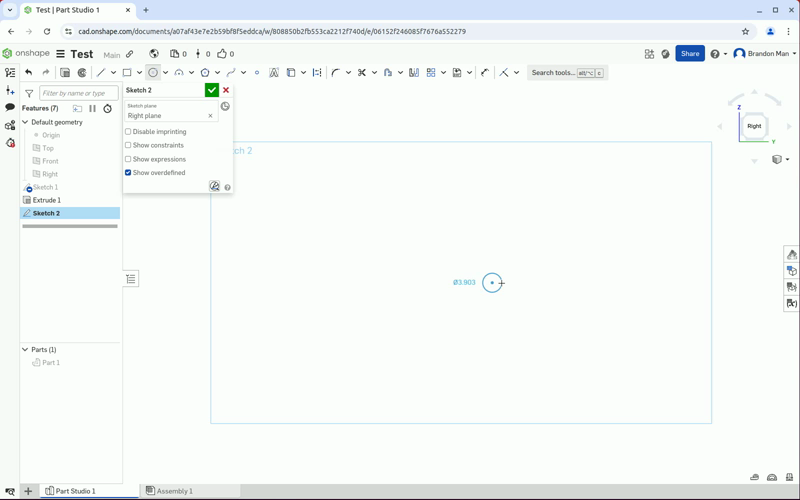
key(esc)
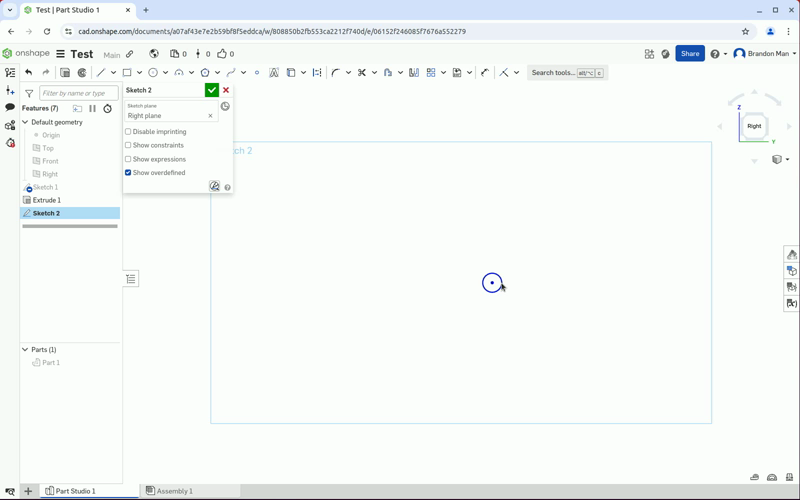
mouse_move(493, 290)
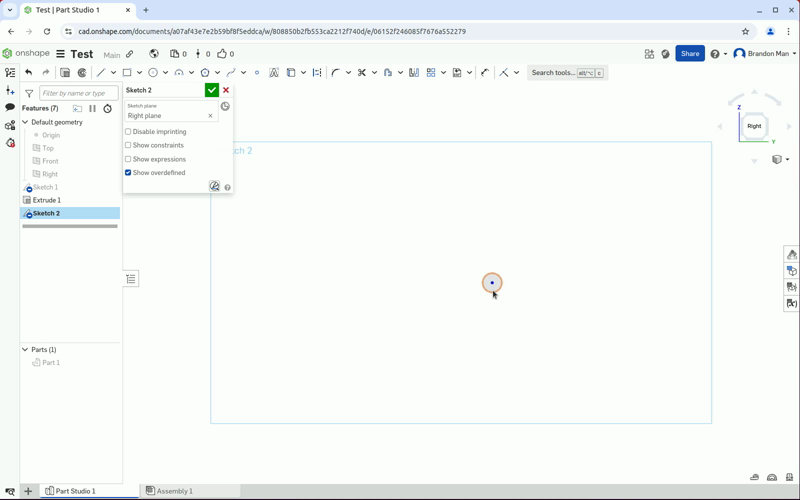
scroll(6)
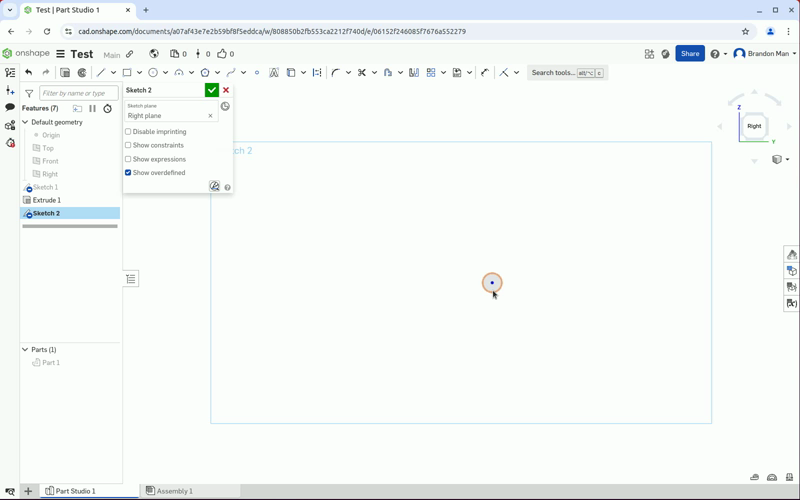
scroll(6)
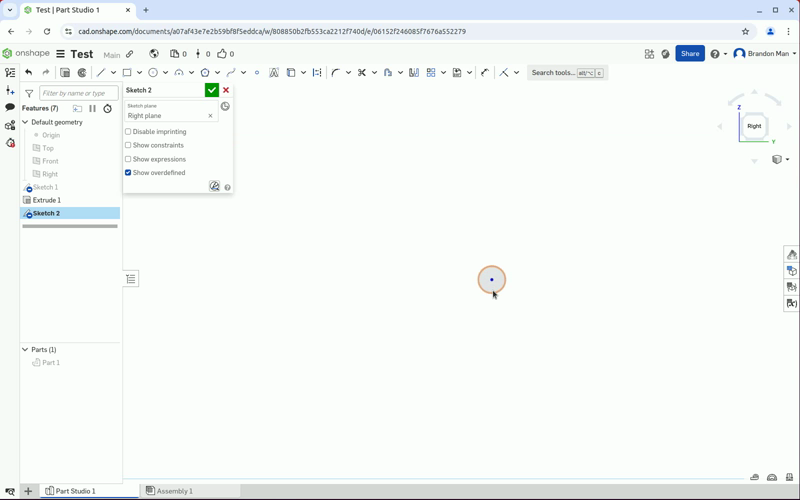
scroll(6)
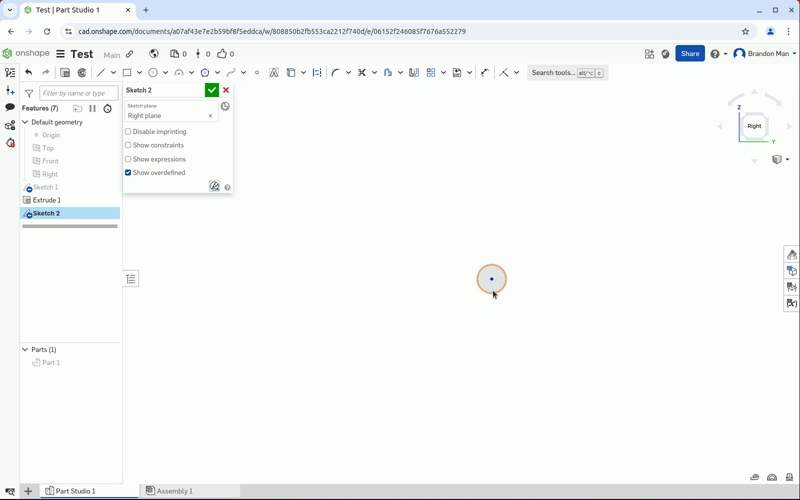
scroll(6)
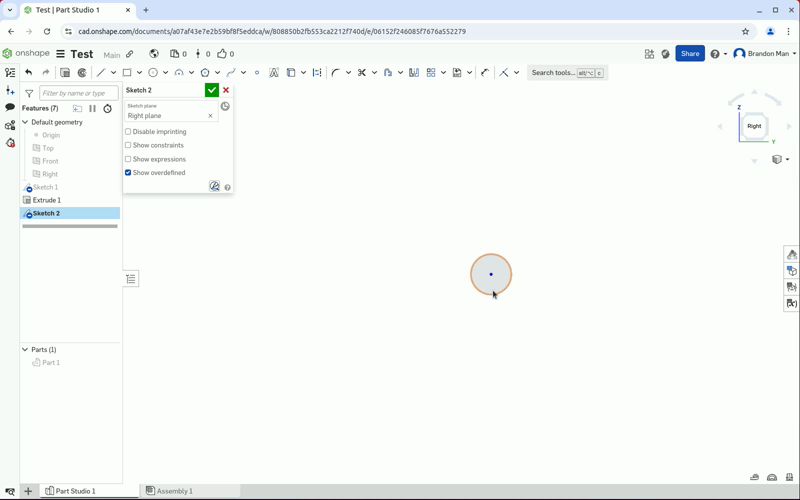
scroll(6)
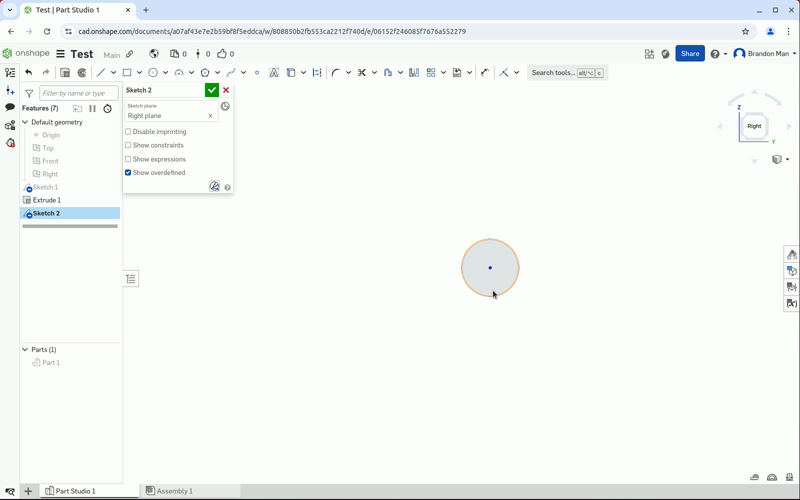
scroll(6)
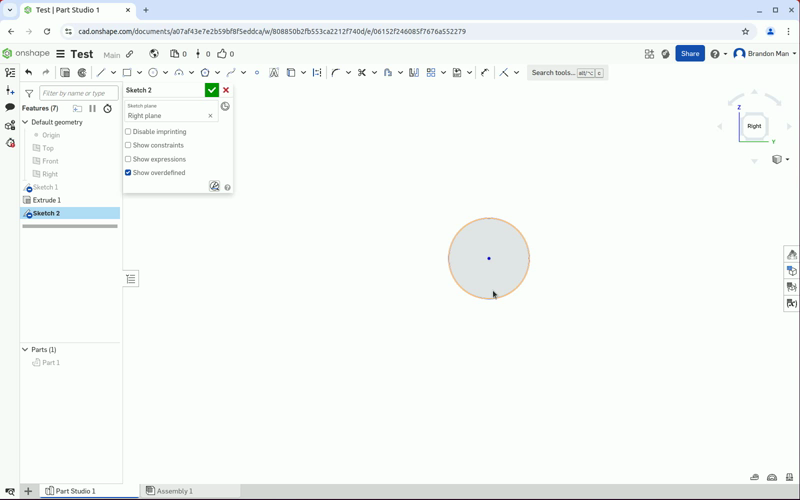
scroll(6)
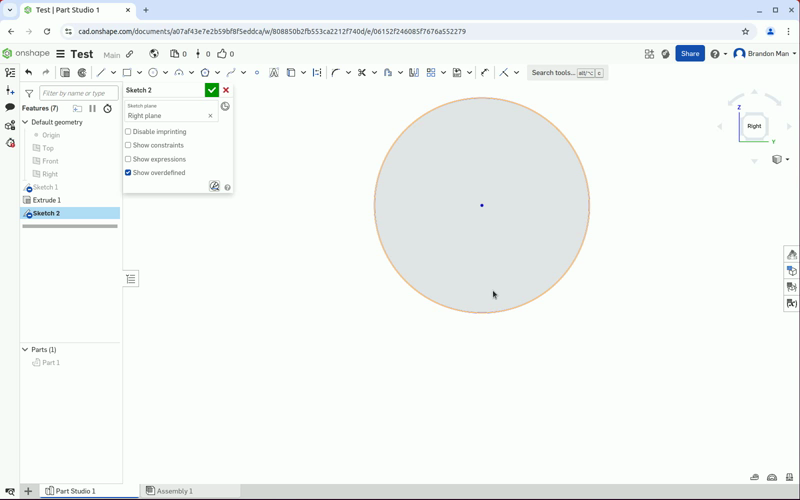
click(493, 290)
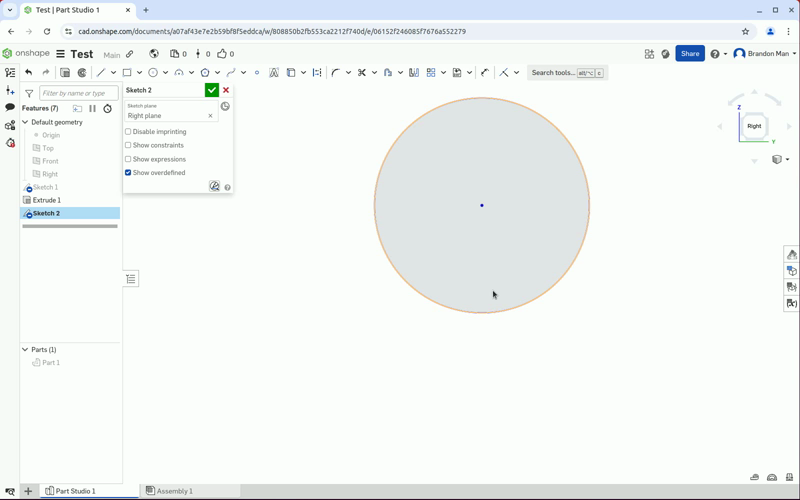
scroll(-6)
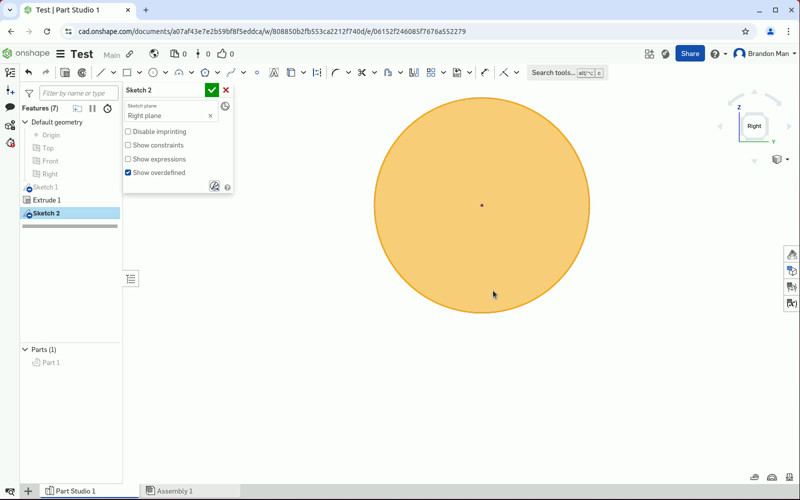
scroll(-6)
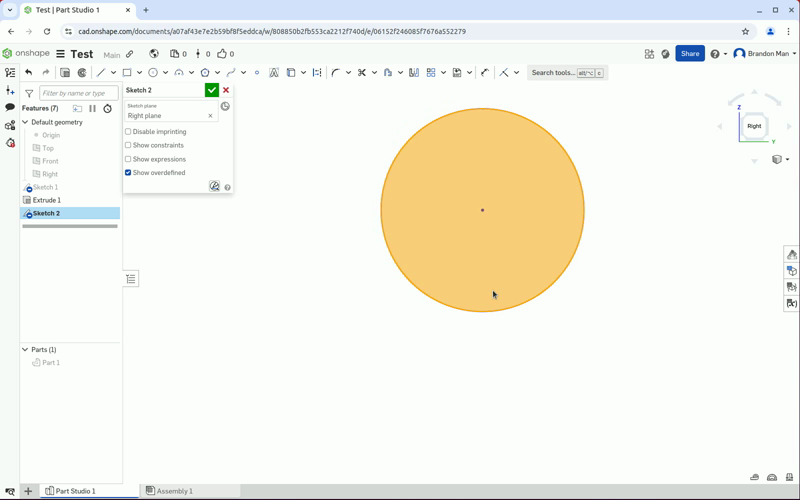
scroll(-6)
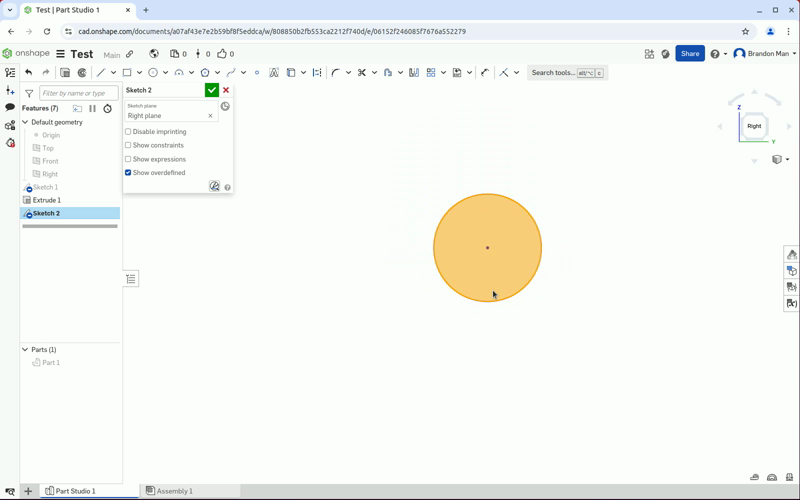
scroll(-6)
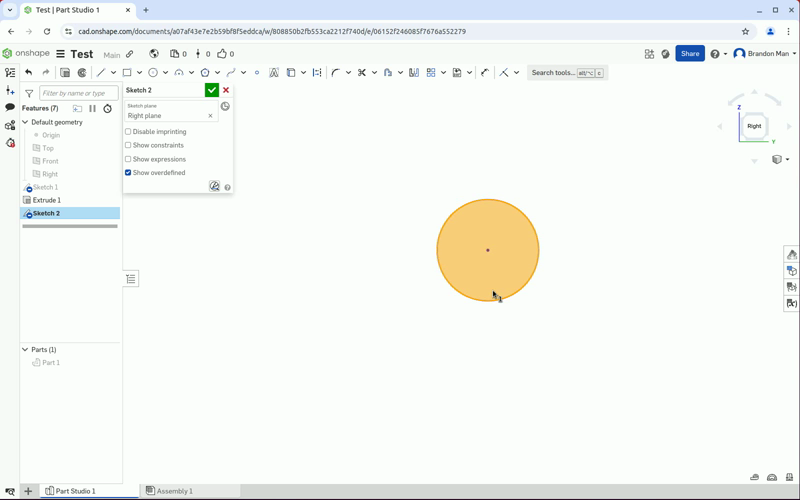
scroll(-6)
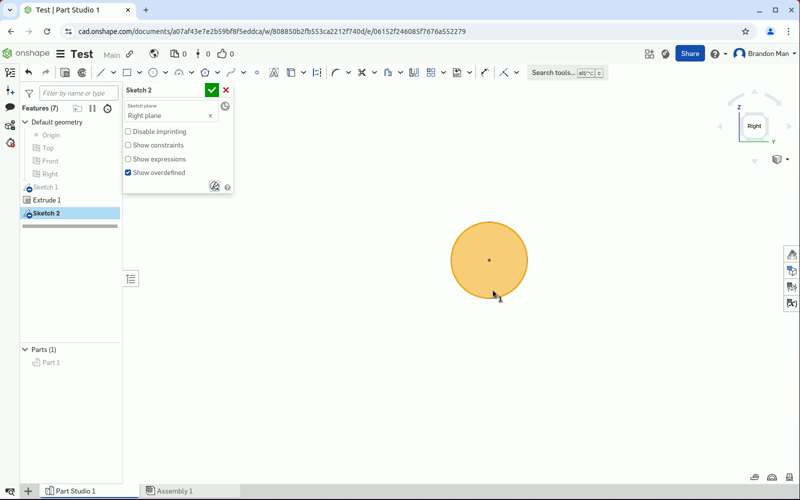
scroll(-6)
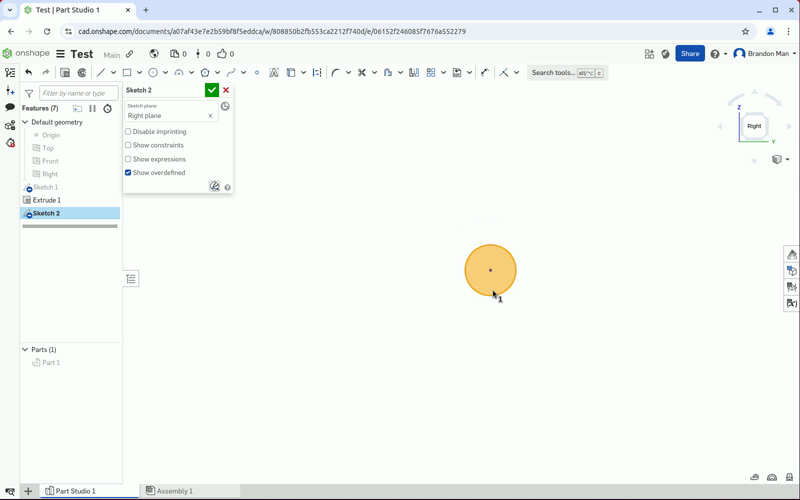
scroll(-6)
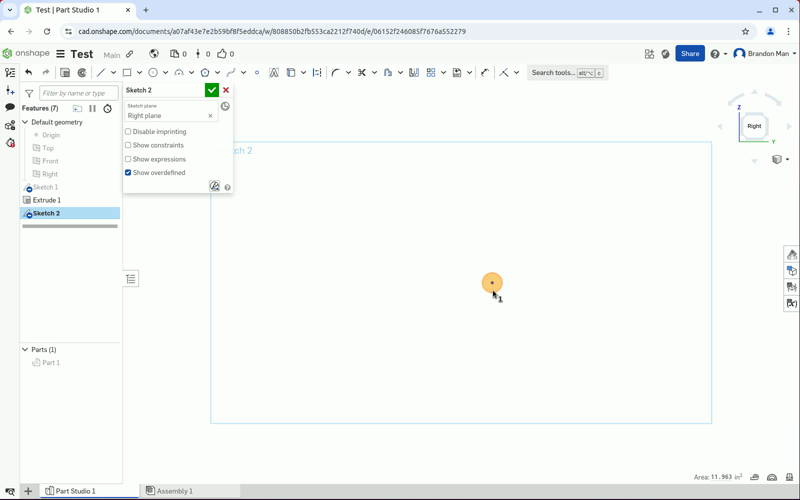
mouse_move(73, 352)
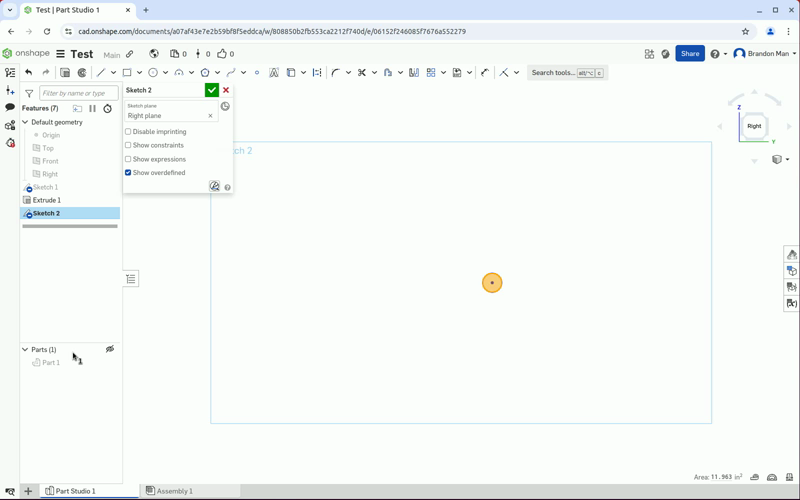
key(shift+y)
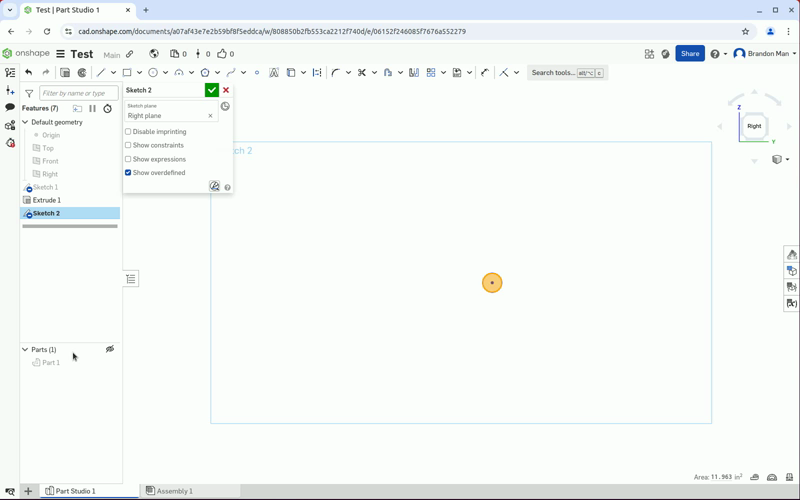
key(shift+e)
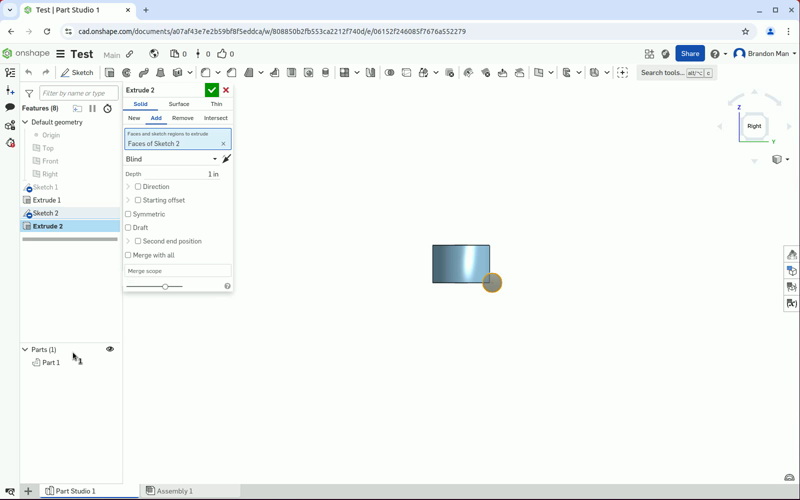
mouse_move(143, 106)
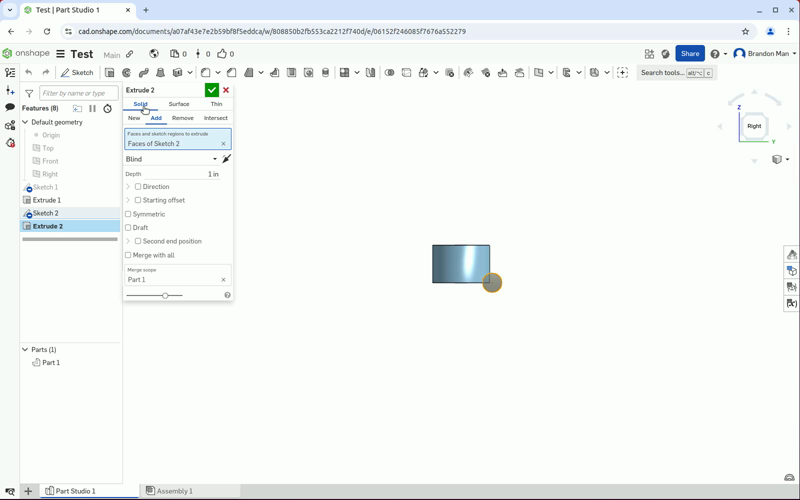
click(143, 106)
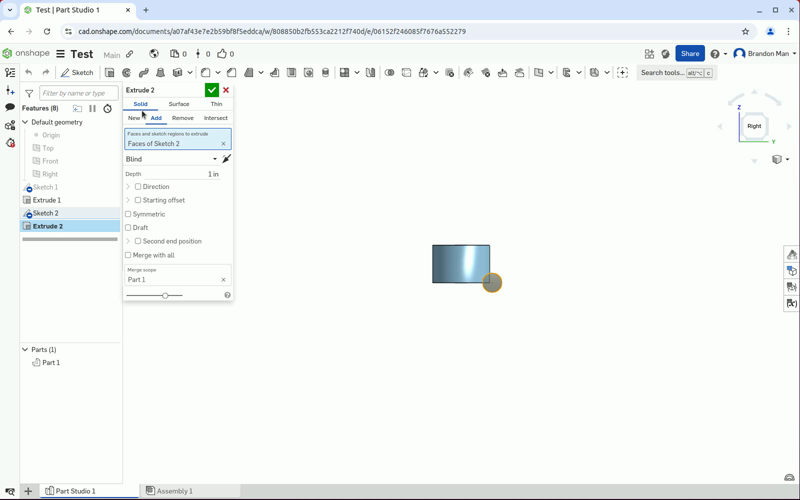
mouse_move(137, 120)
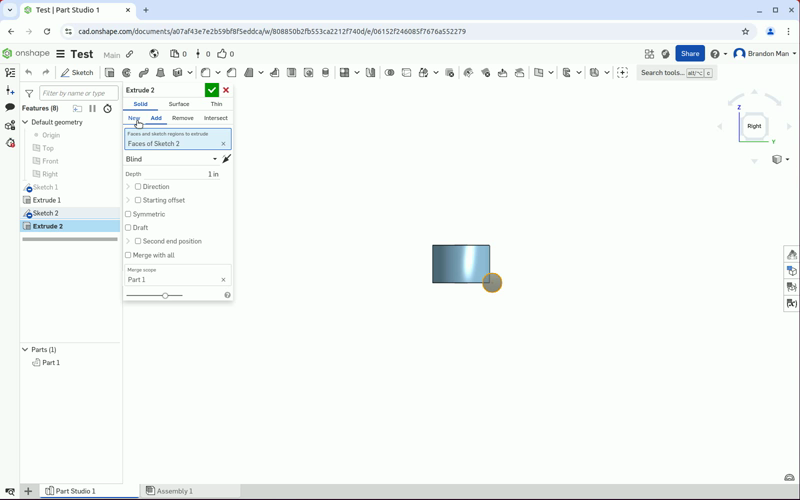
click(137, 120)
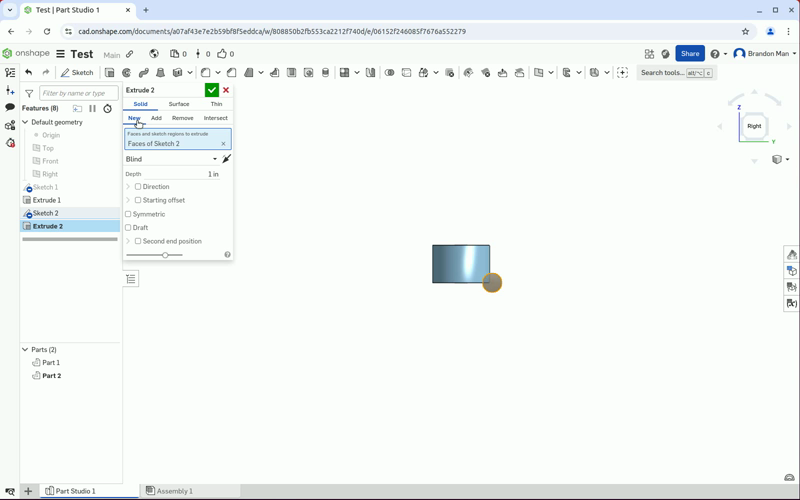
key(tab, 4)
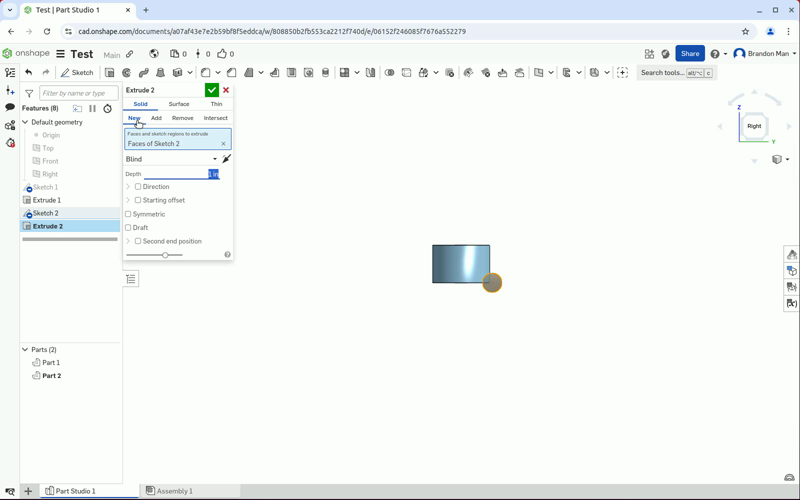
text(23.108)
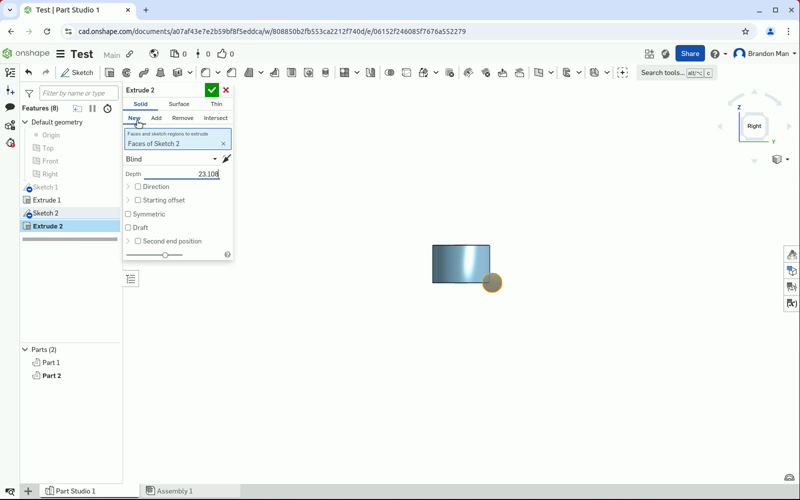
key(enter)
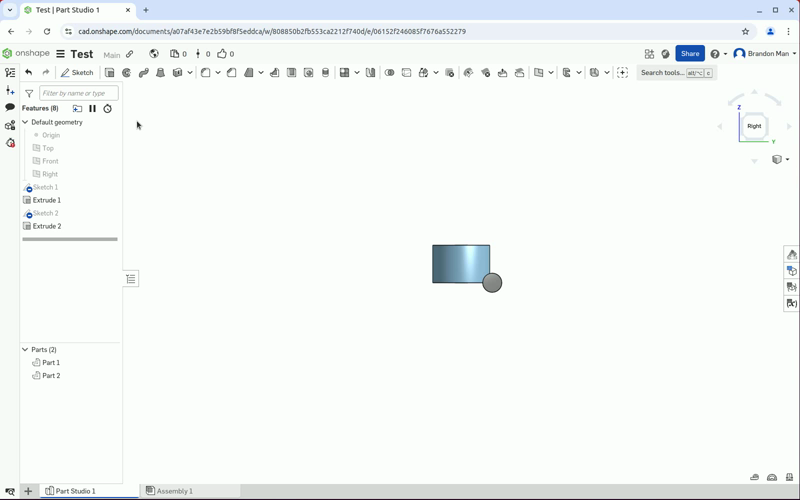
key(shift+h)
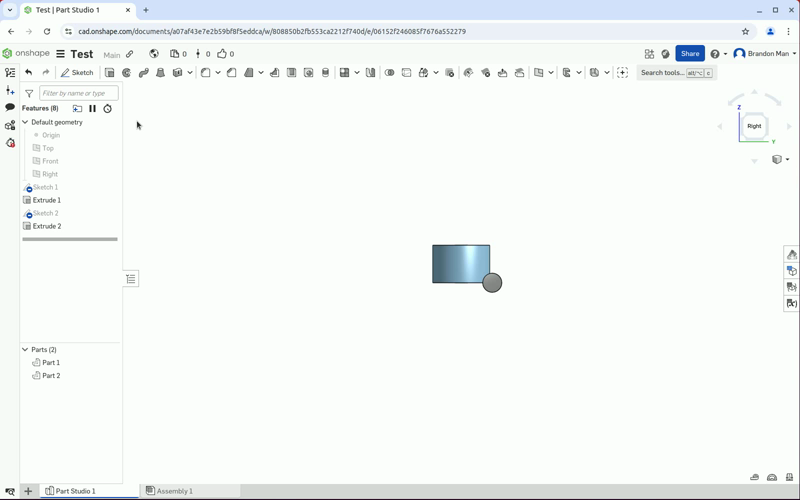
key(shift+h)
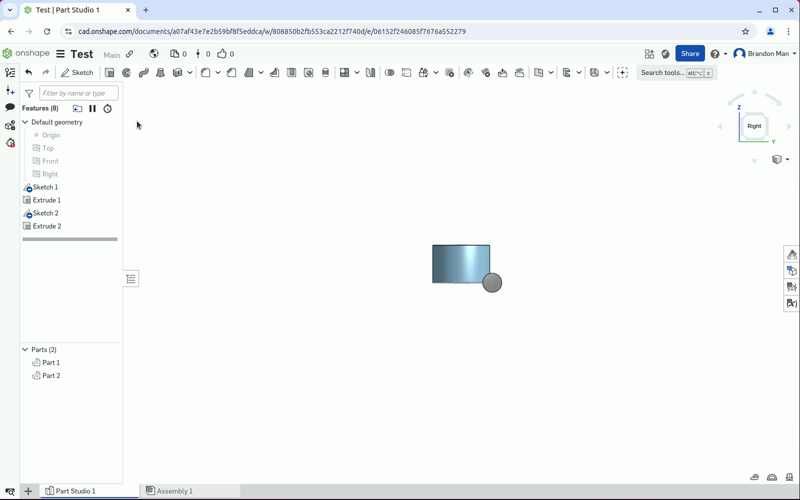
key(shift+7)
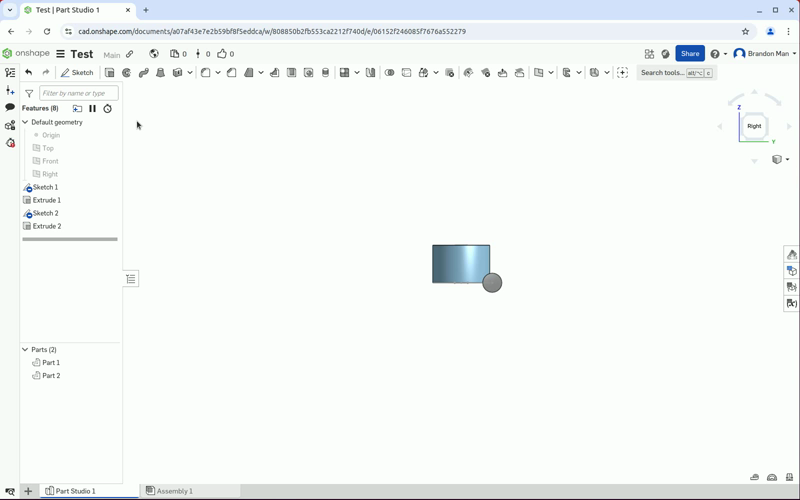
key(right, 2)
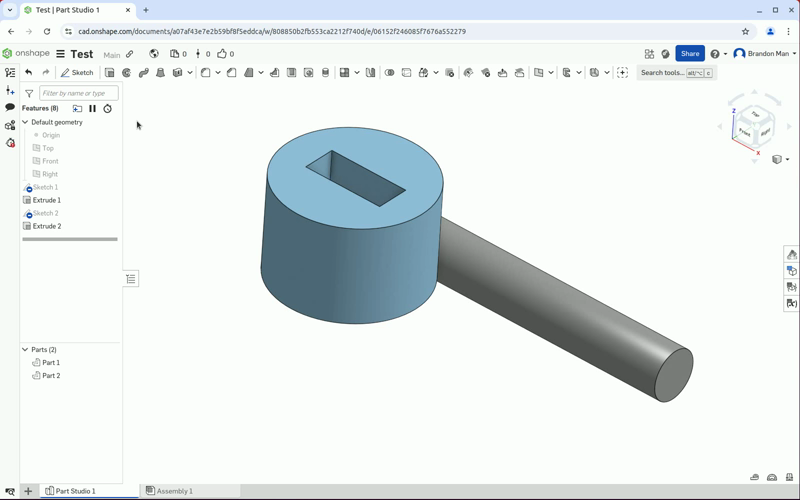
key(down, 2)
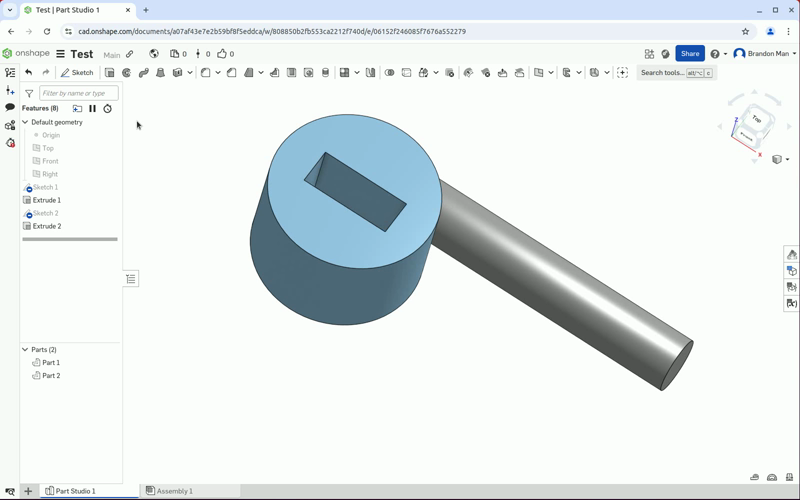
key(up, 2)
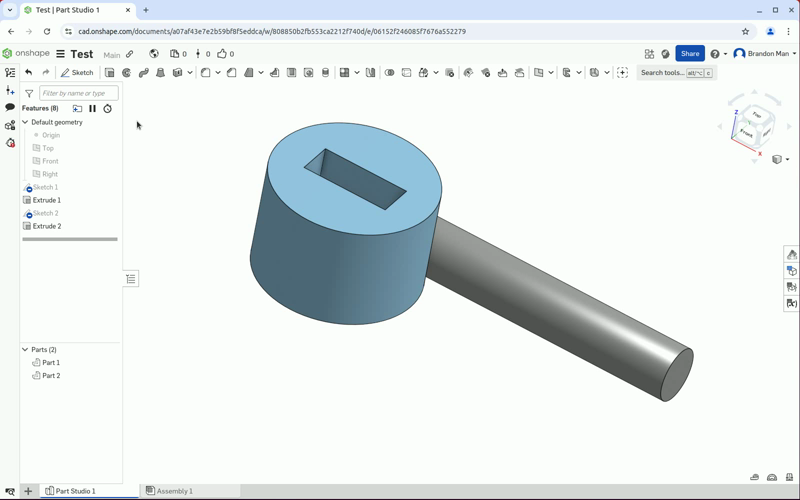
key(left, 2)
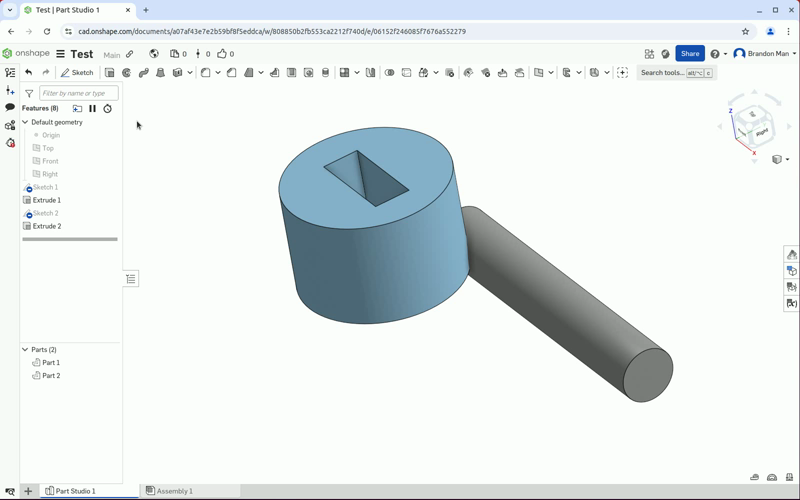
mouse_move(73, 189)
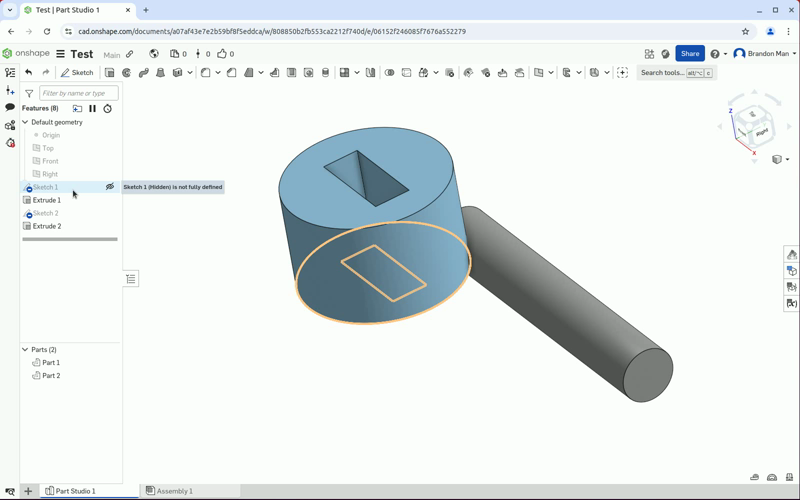
click(73, 189)